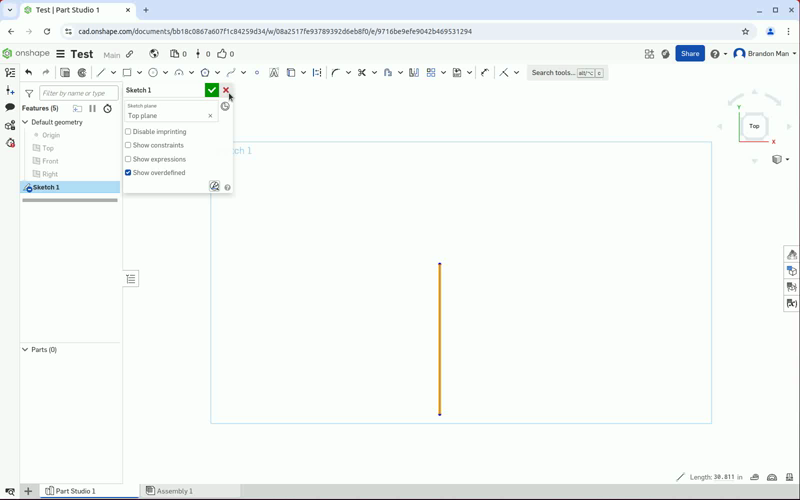
key(shift+h)
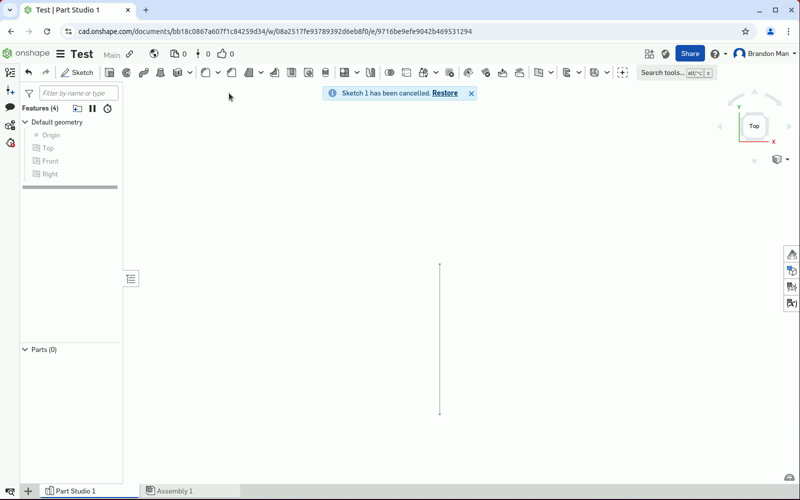
mouse_move(73, 352)
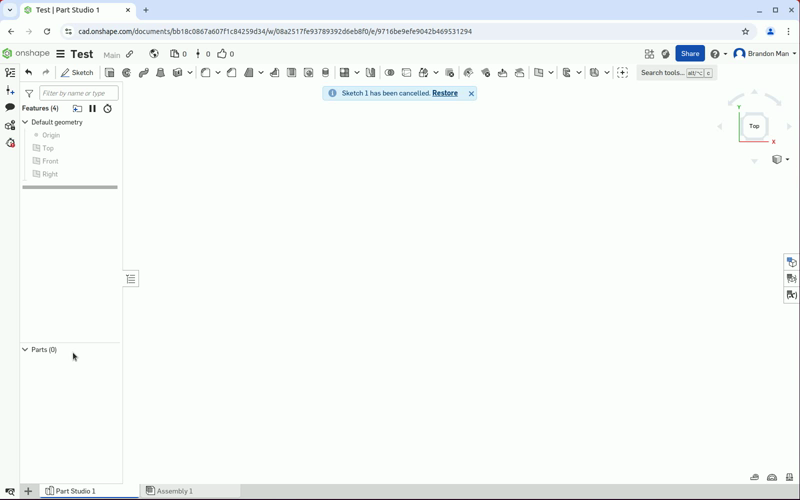
key(y)
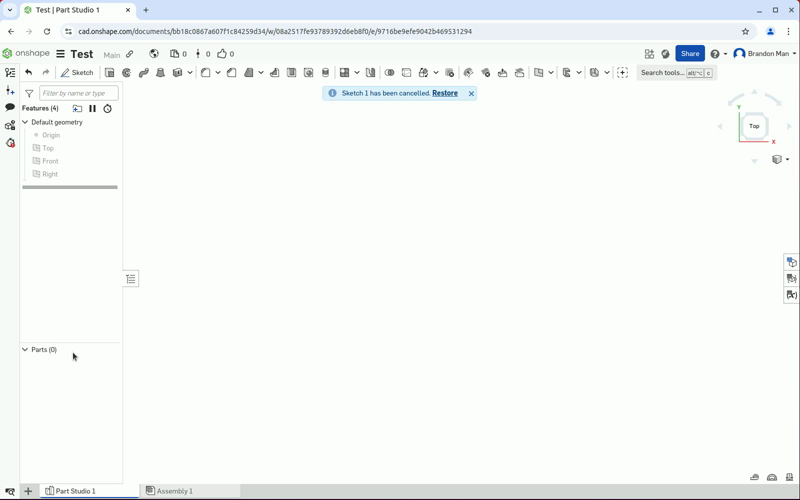
key(shift+p)
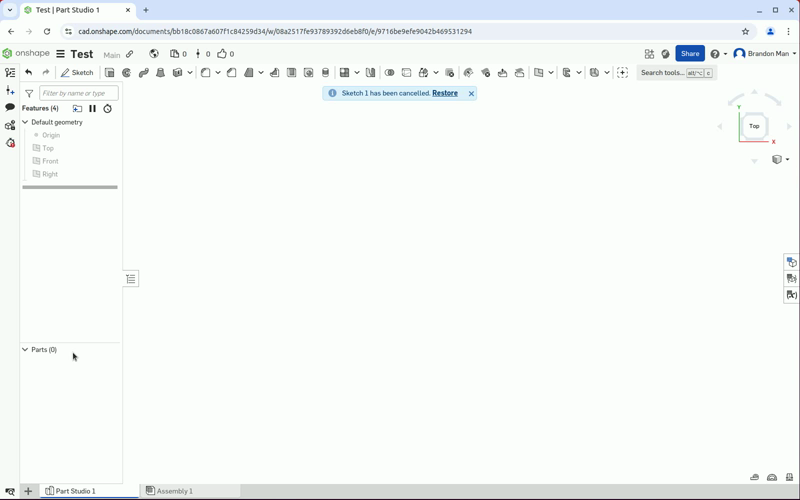
key(space)
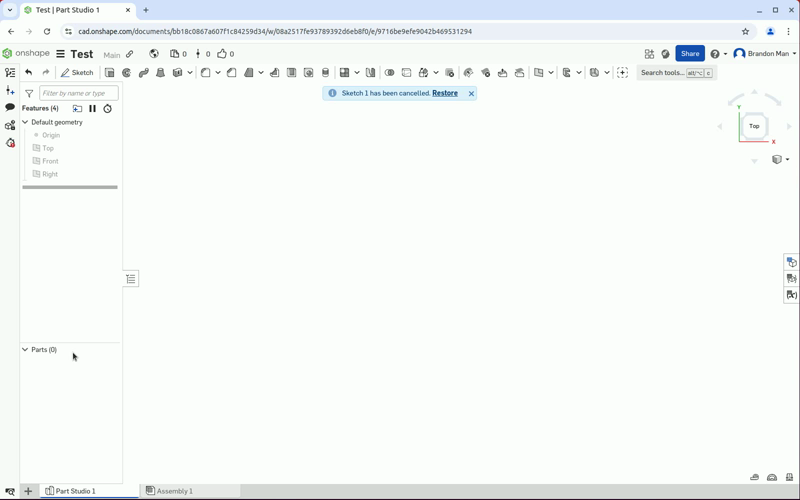
key_down(shift)
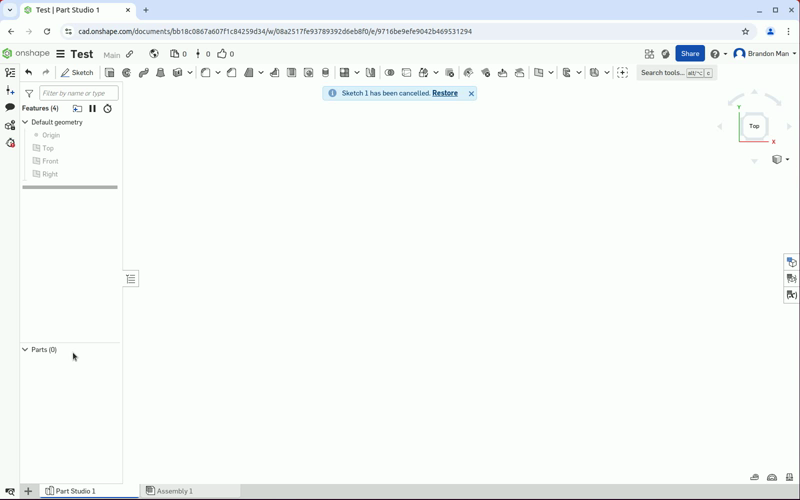
key(up)
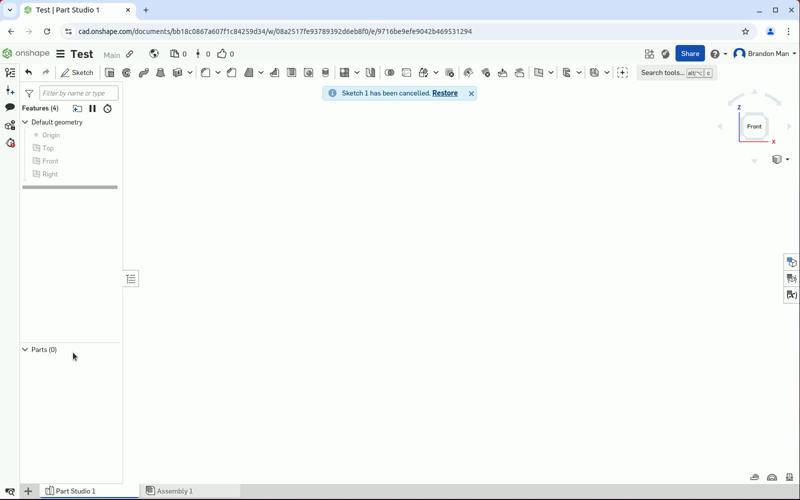
key_up(shift)
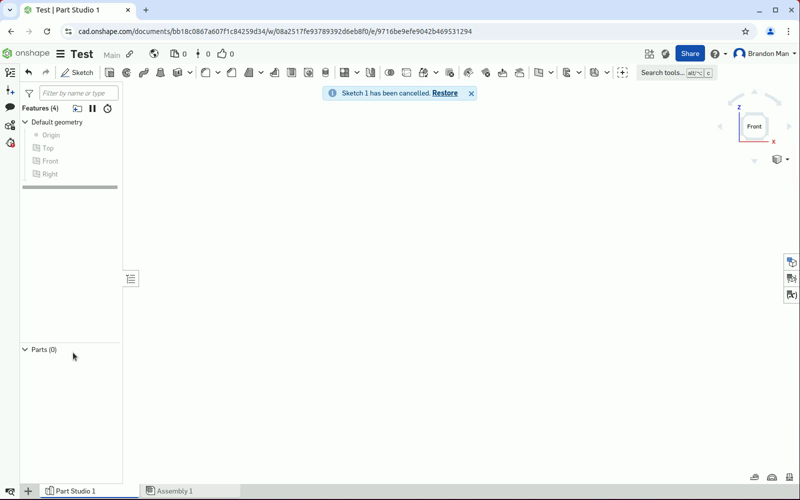
mouse_move(73, 352)
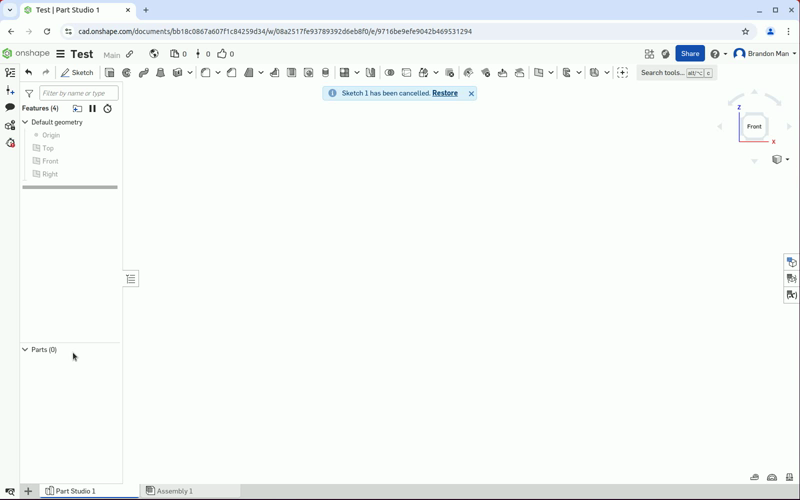
key(shift+y)
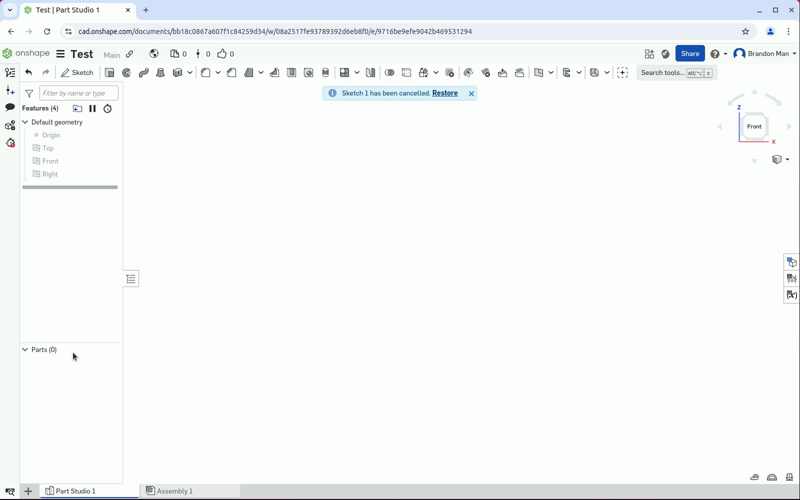
key(shift+s)
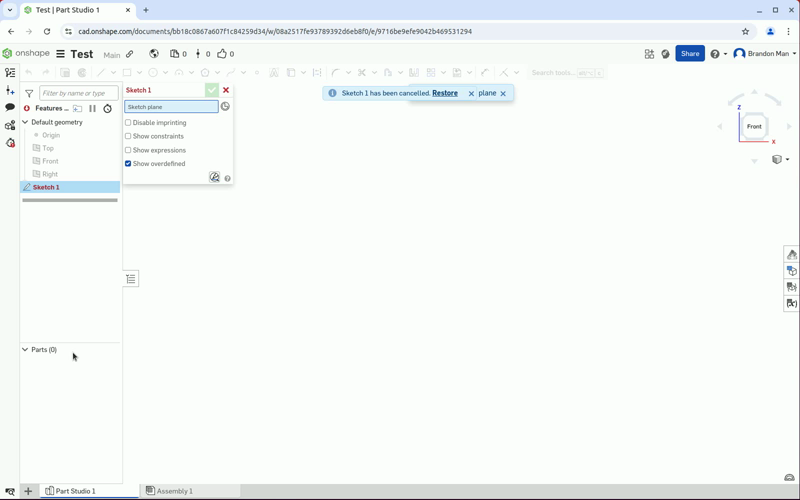
mouse_move(73, 163)
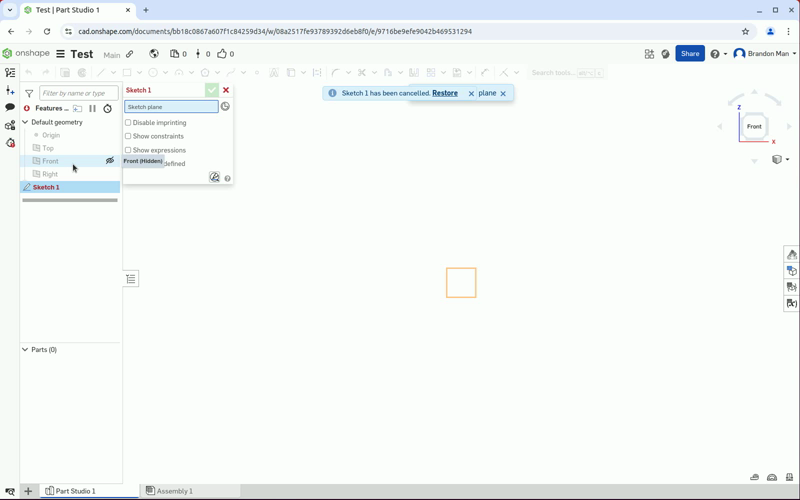
click(73, 163)
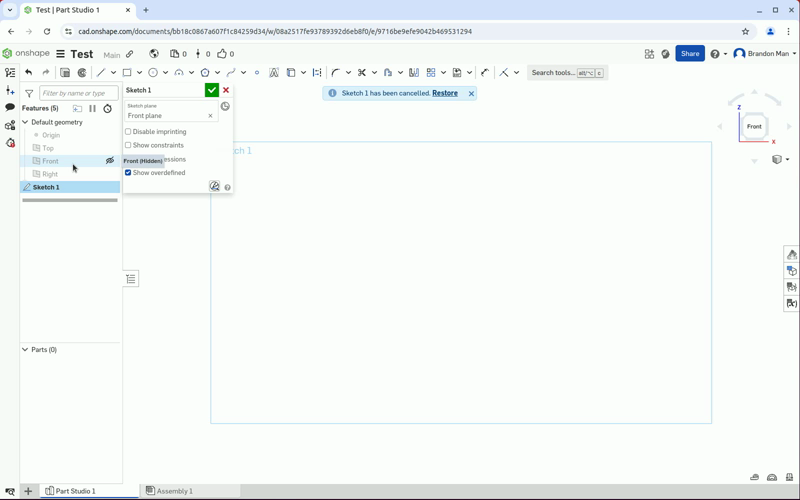
mouse_move(73, 352)
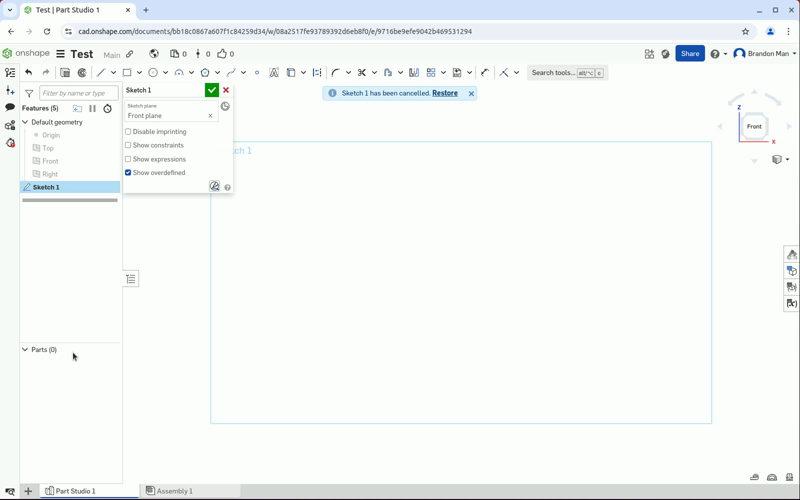
key(y)
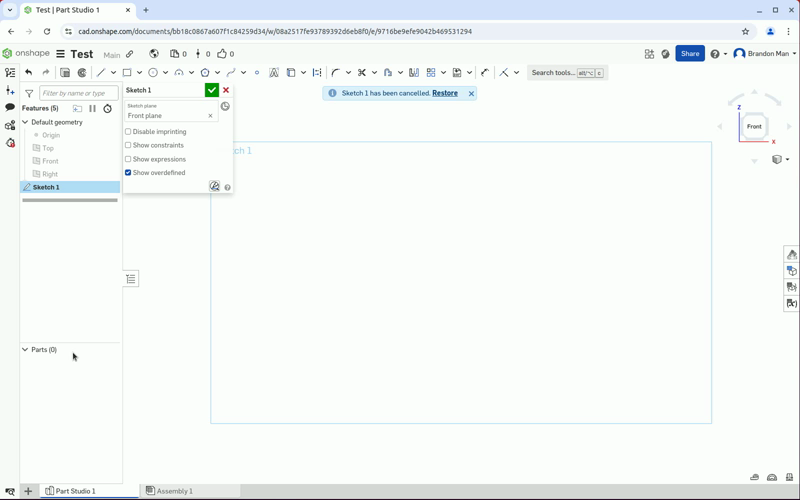
key(l)
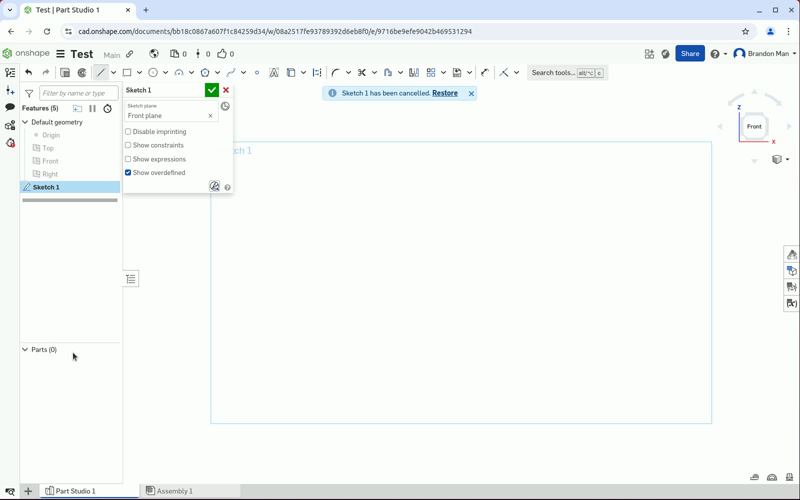
key_down(shift)
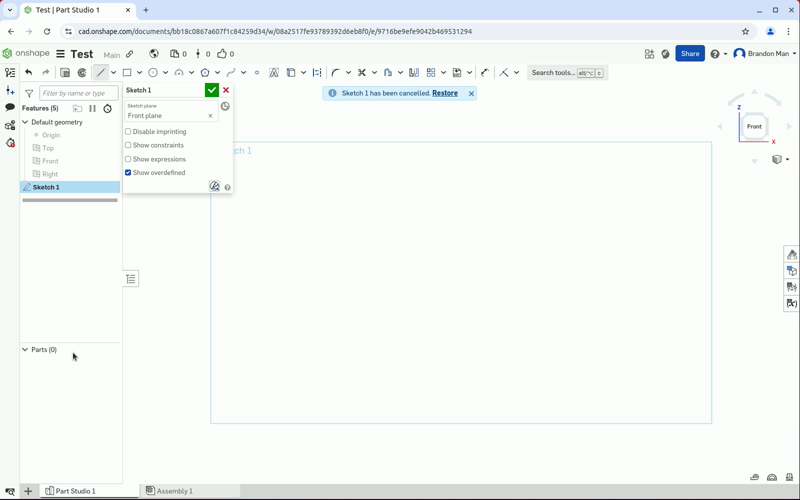
mouse_move(434, 303)
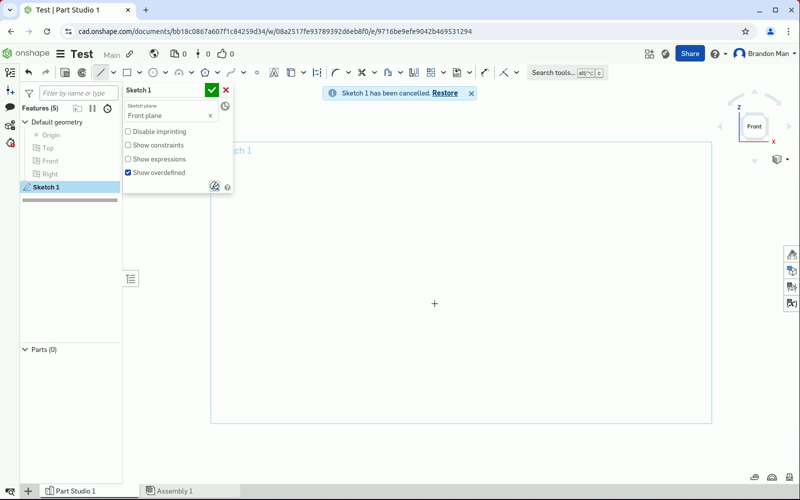
click(434, 303)
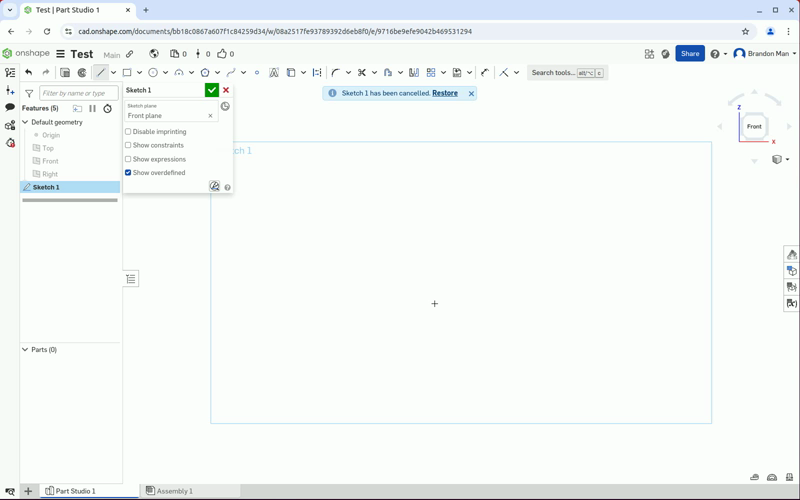
key_up(shift)
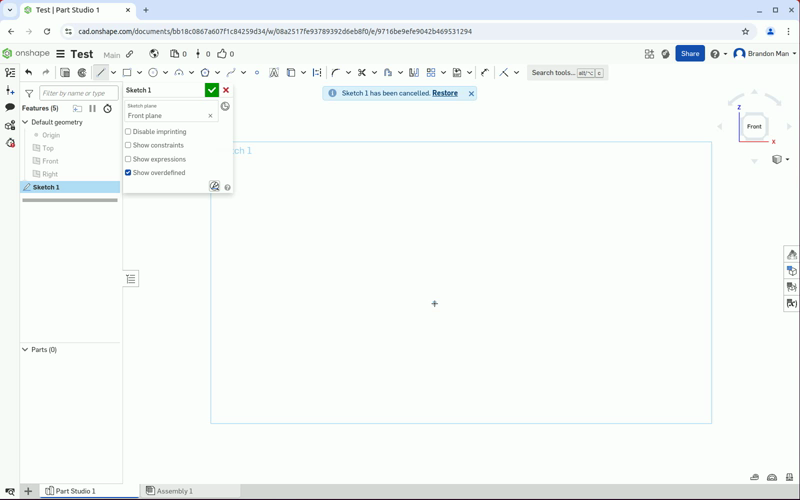
key_down(shift)
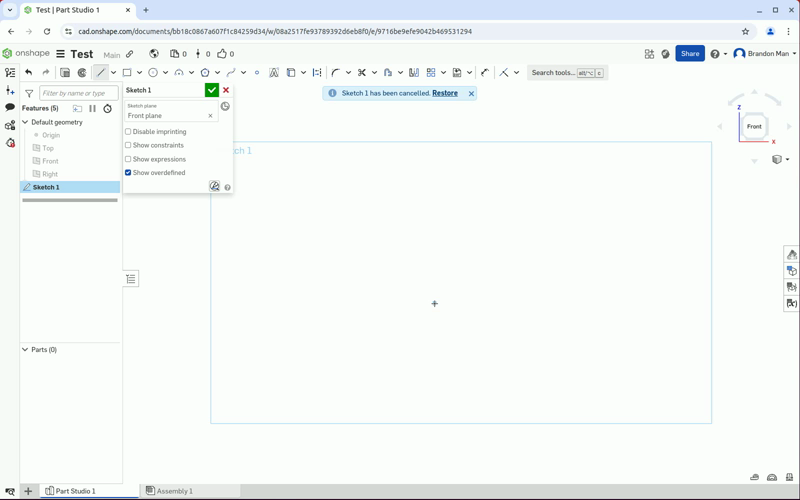
mouse_move(464, 303)
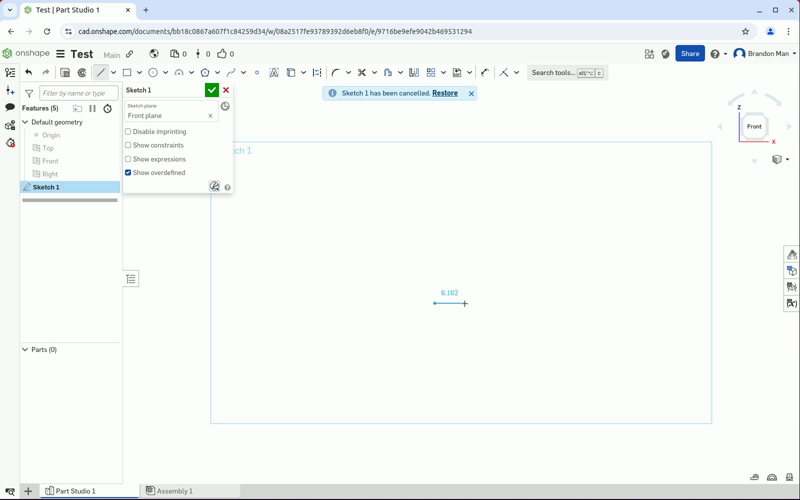
mouse_move(488, 303)
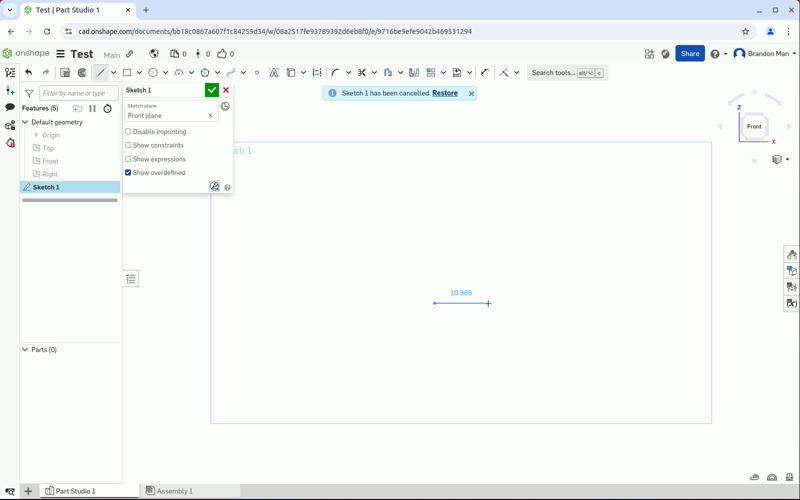
click(488, 303)
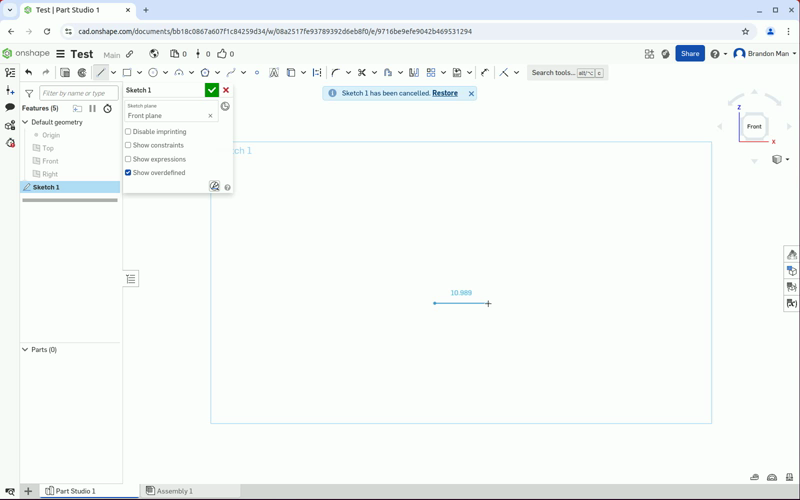
key_up(shift)
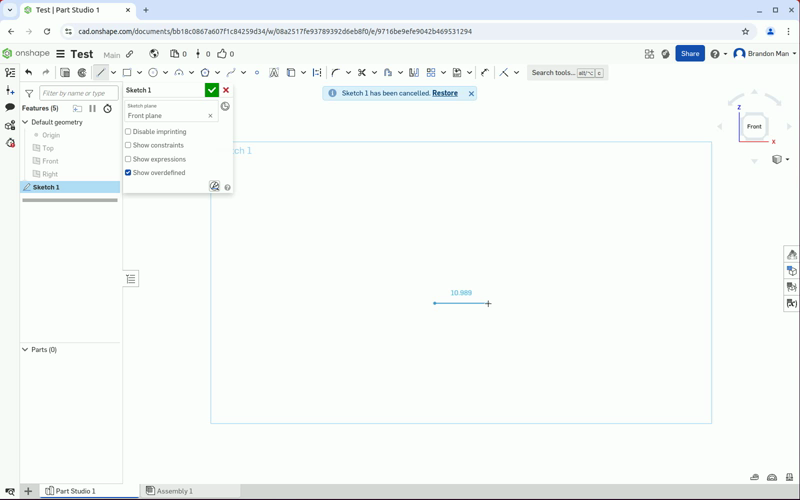
key_down(shift)
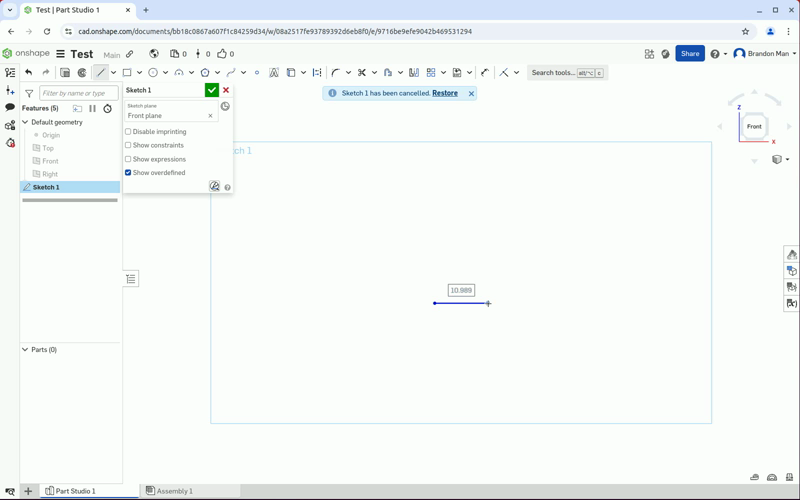
mouse_move(518, 303)
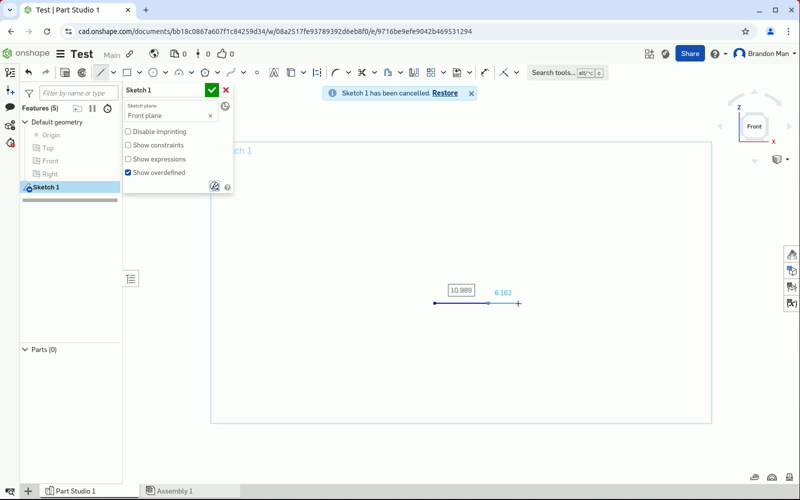
mouse_move(488, 261)
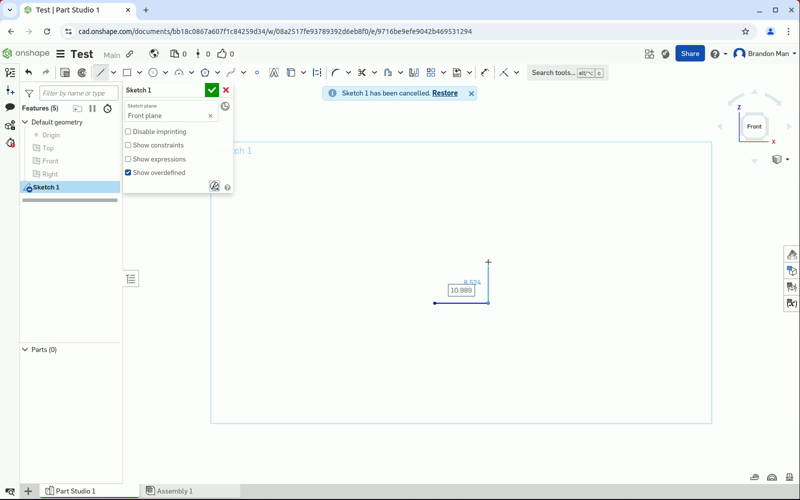
click(488, 261)
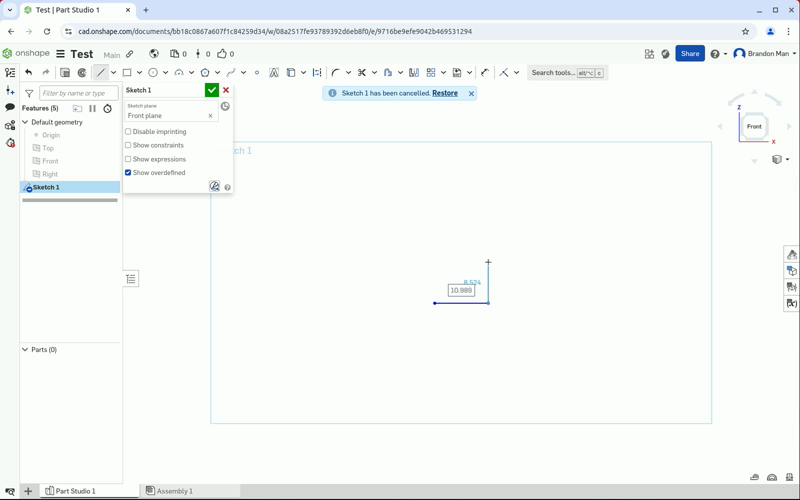
key_up(shift)
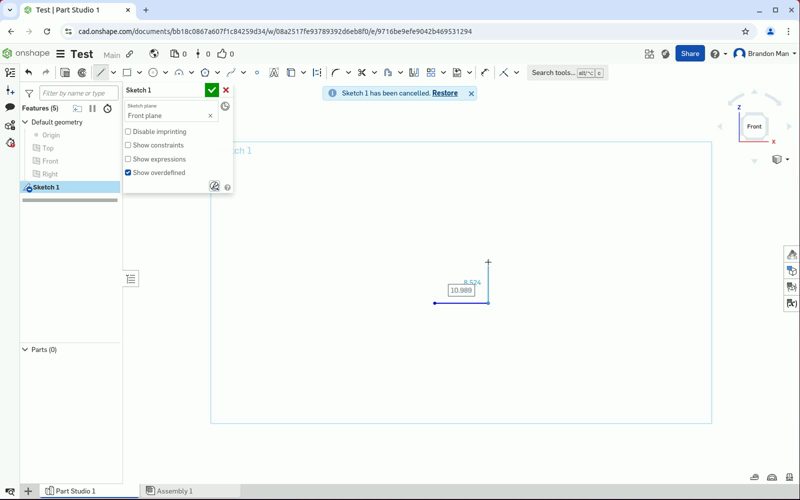
key_down(shift)
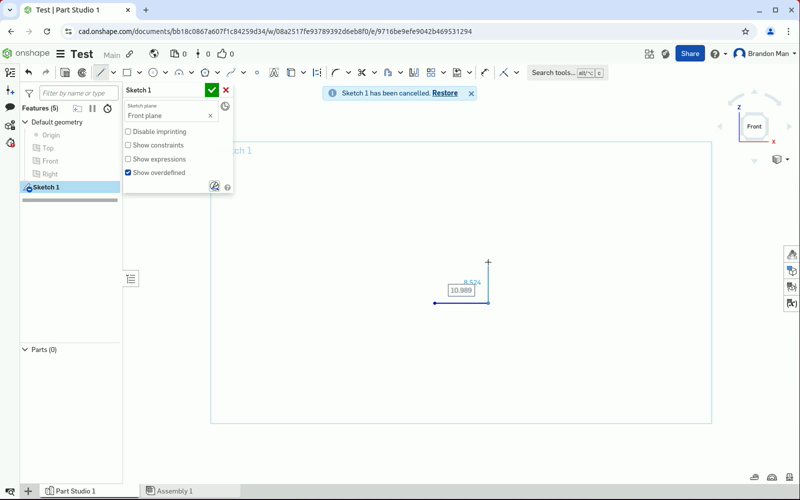
mouse_move(518, 261)
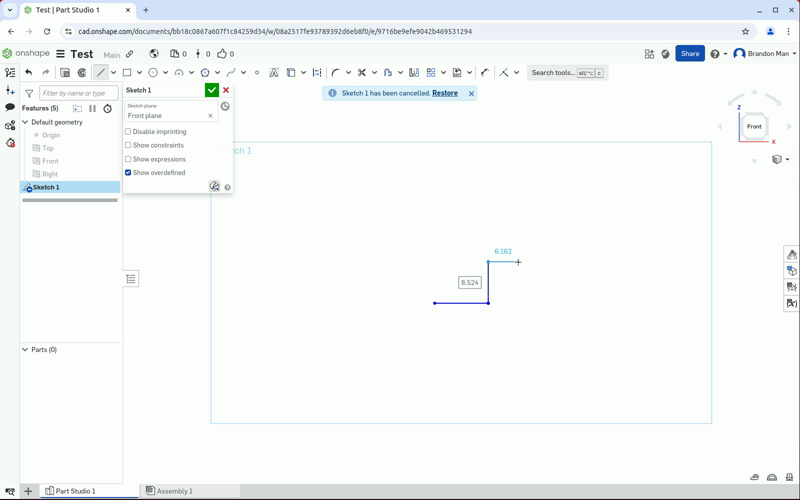
mouse_move(434, 261)
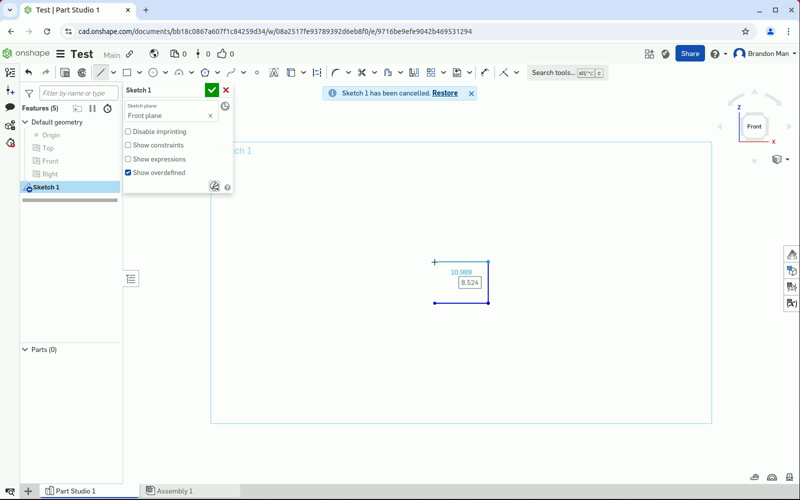
click(434, 261)
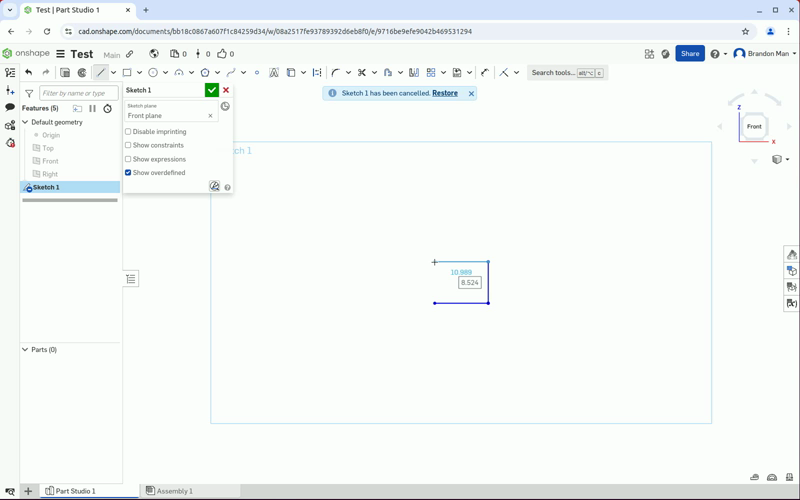
key_up(shift)
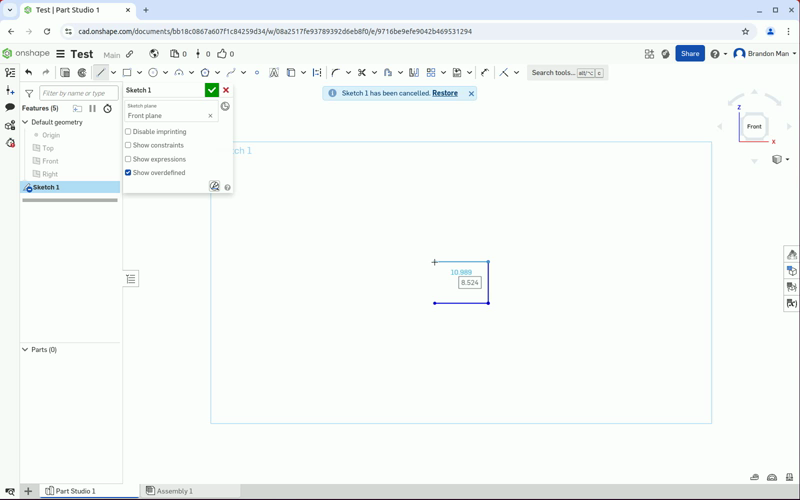
mouse_move(464, 261)
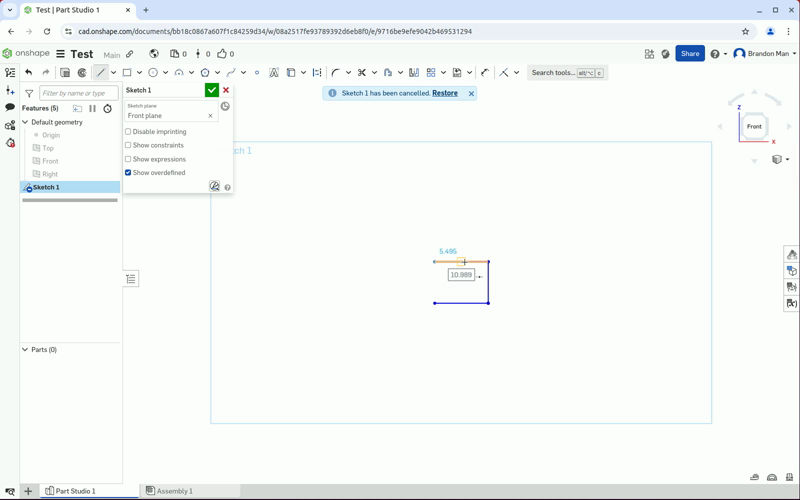
key_down(shift)
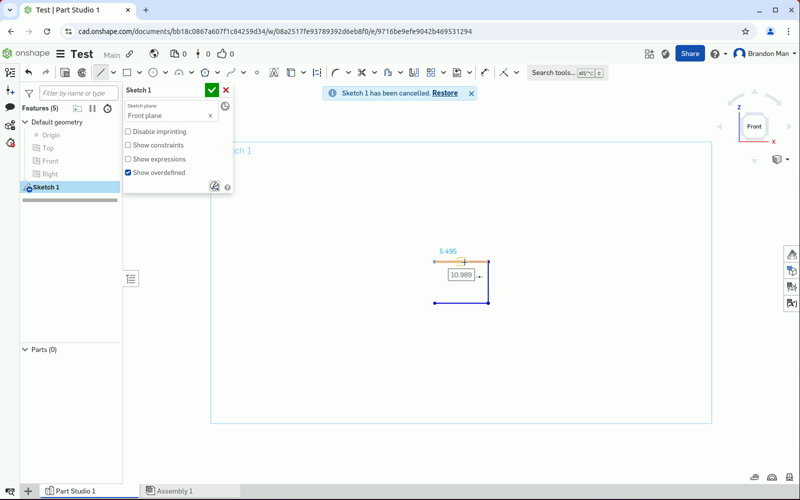
mouse_move(434, 303)
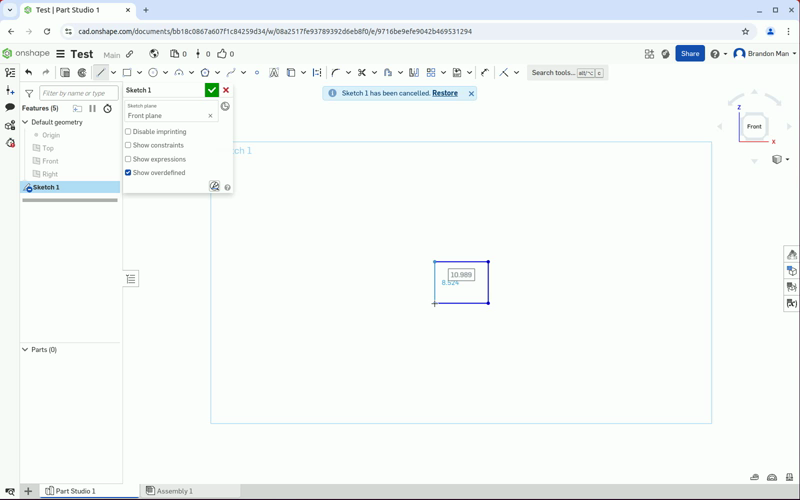
key_up(shift)
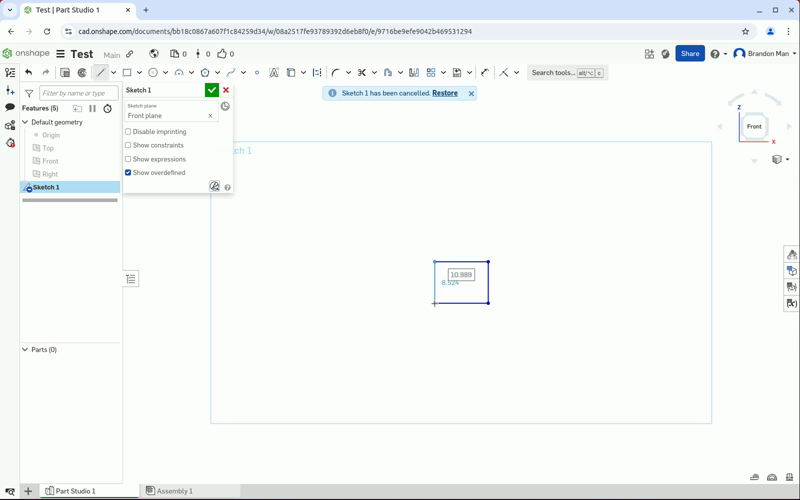
click(434, 303)
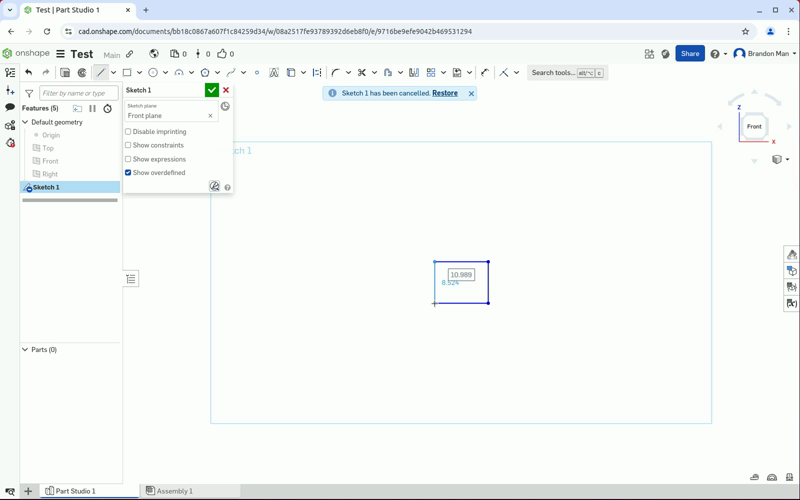
key(esc)
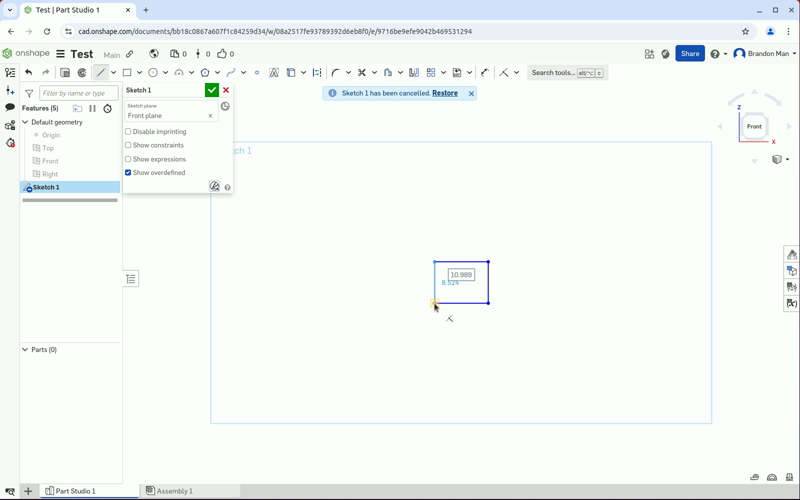
mouse_move(437, 296)
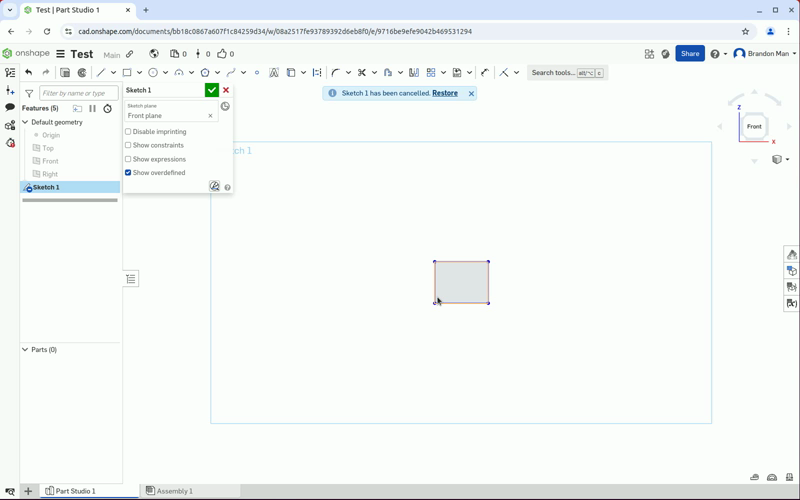
click(437, 296)
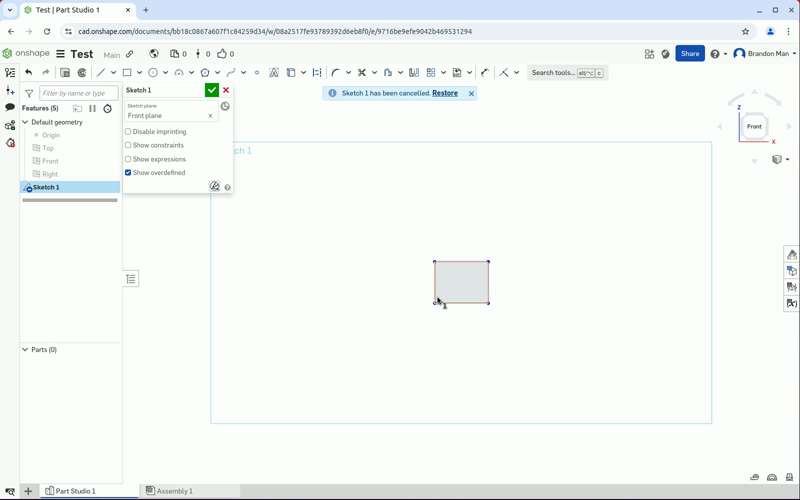
mouse_move(73, 352)
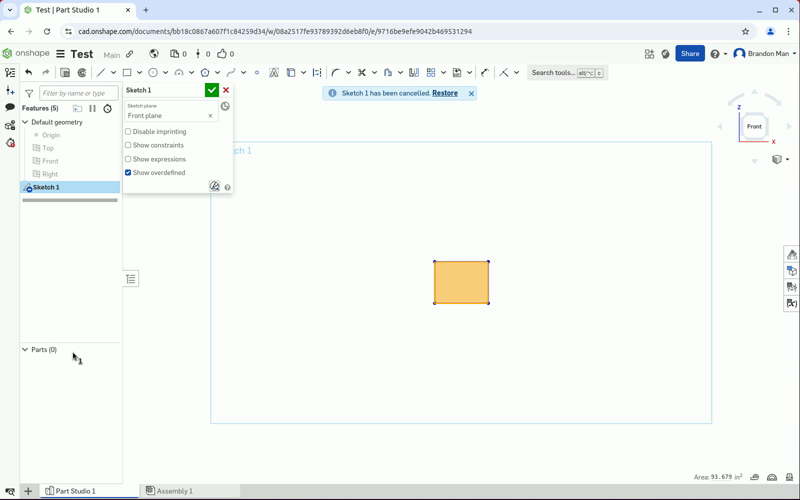
key(shift+y)
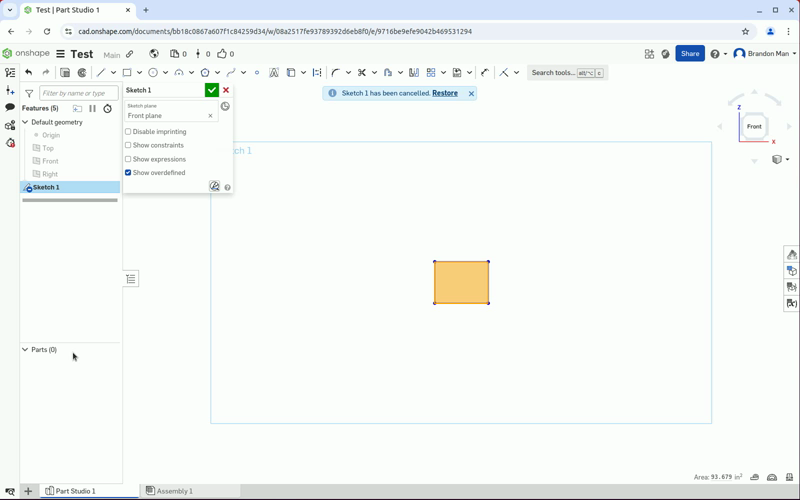
key(shift+e)
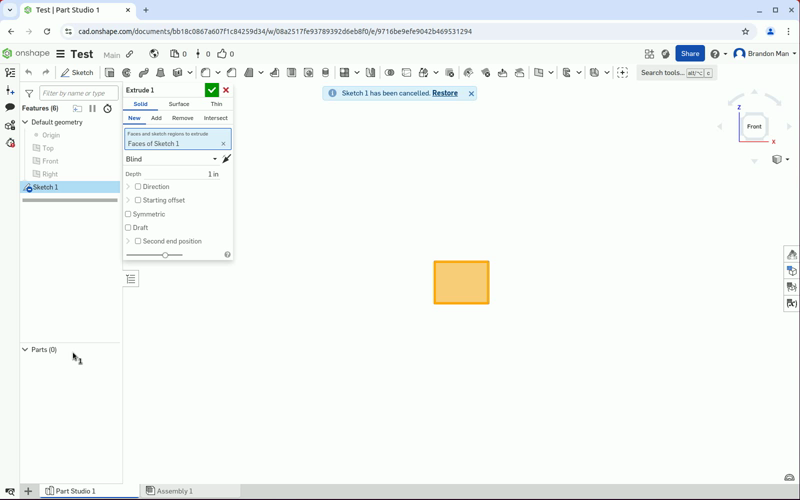
mouse_move(143, 106)
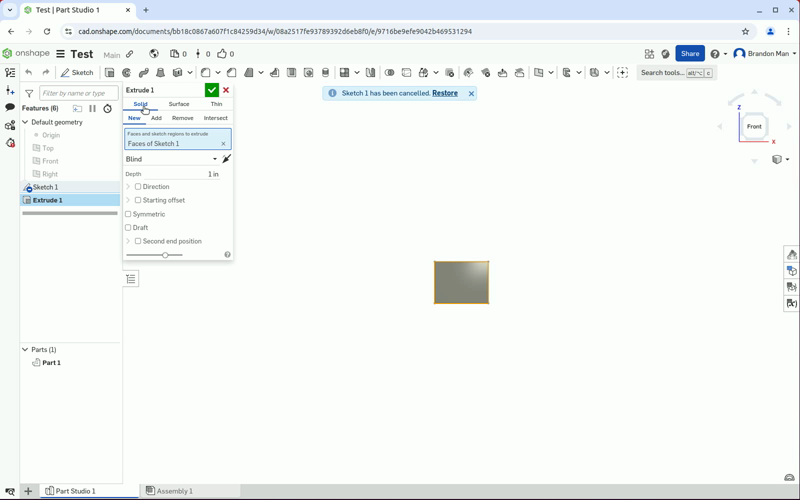
click(143, 106)
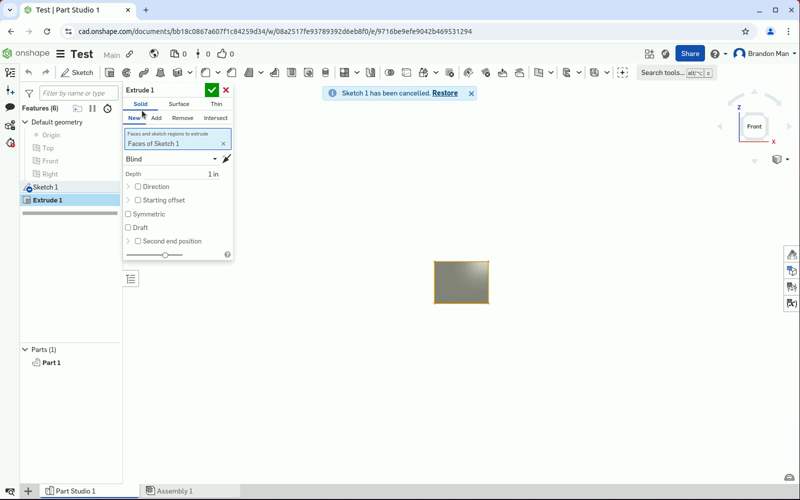
mouse_move(137, 120)
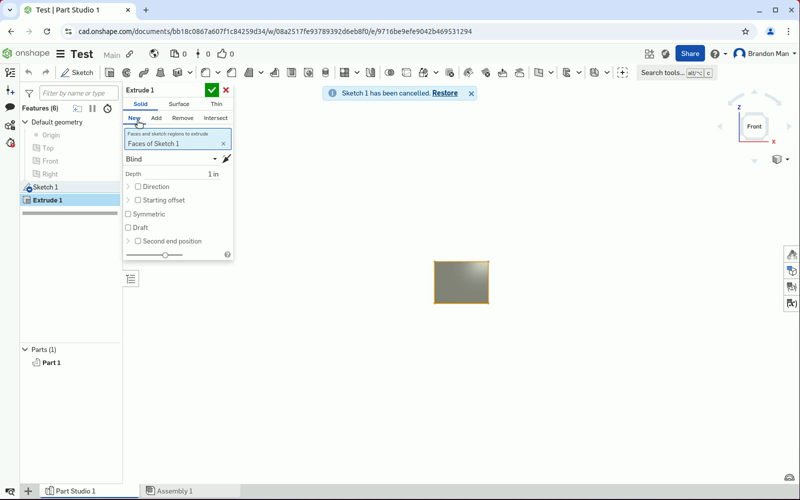
click(137, 120)
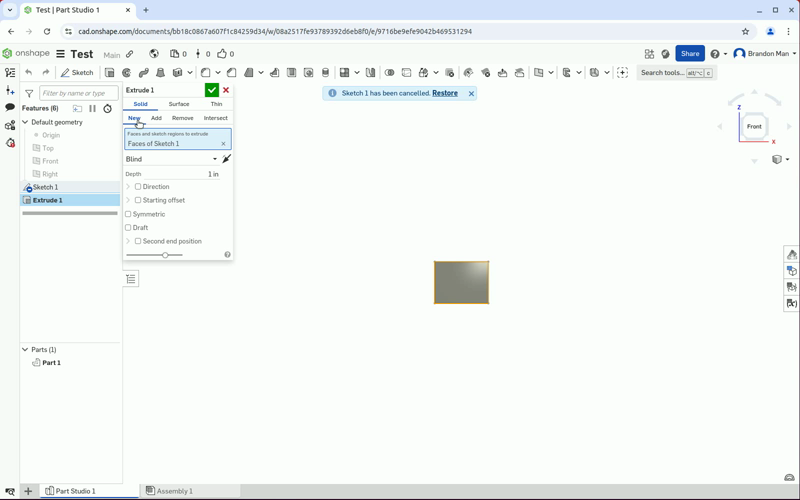
key(tab, 4)
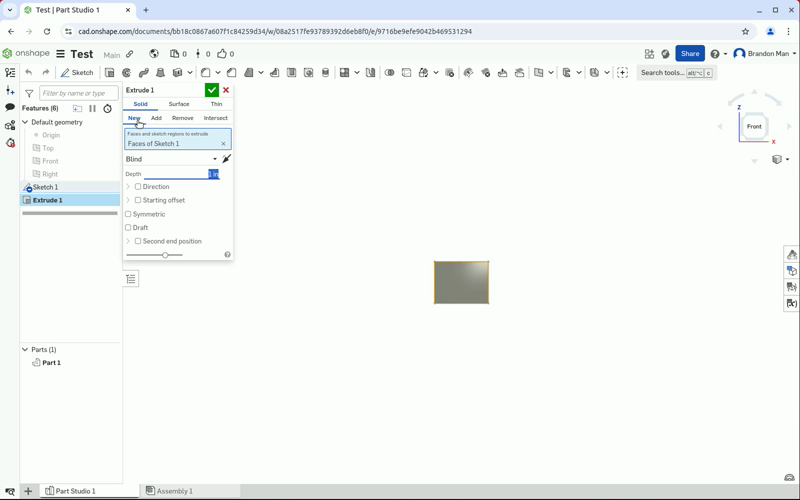
text(19.016)
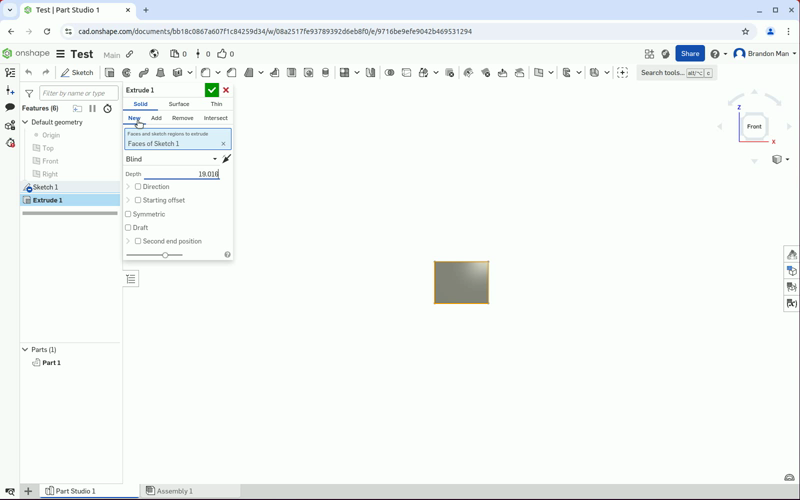
key(enter)
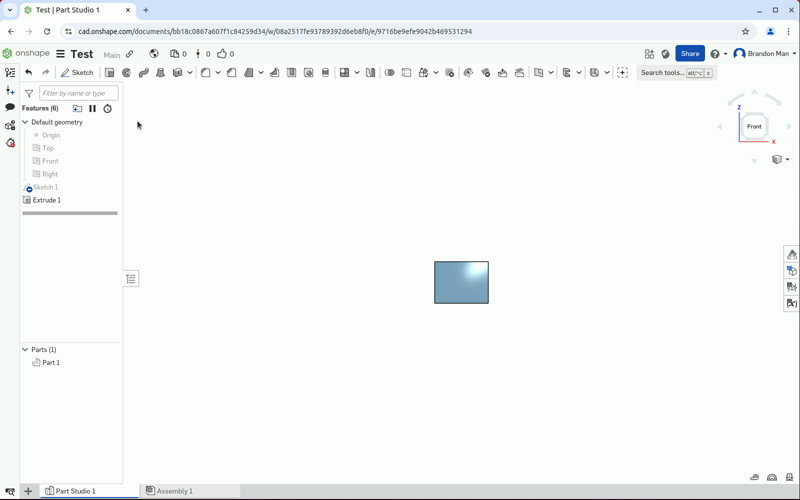
key(shift+h)
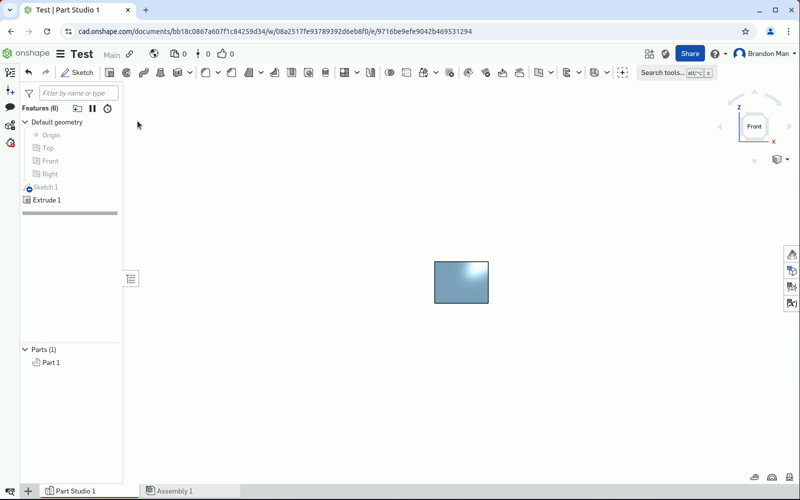
key(shift+h)
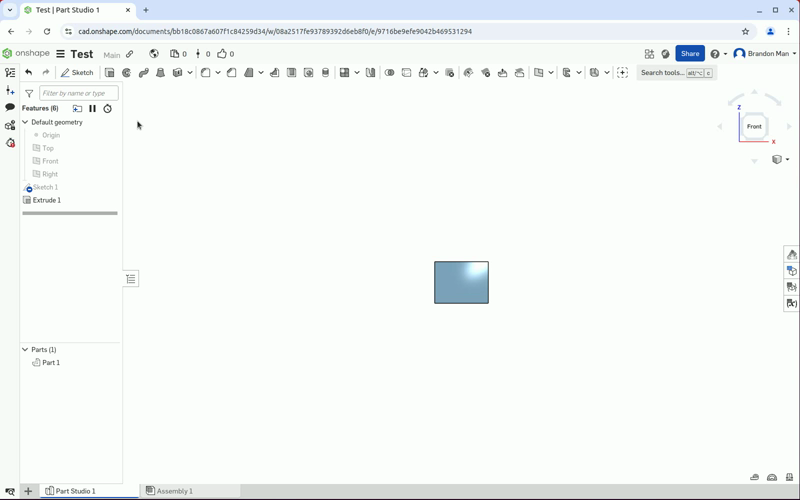
mouse_move(73, 189)
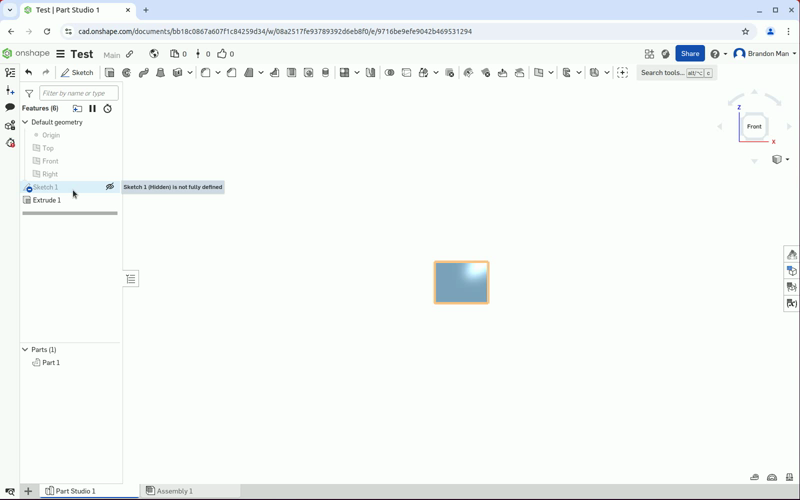
click(73, 189)
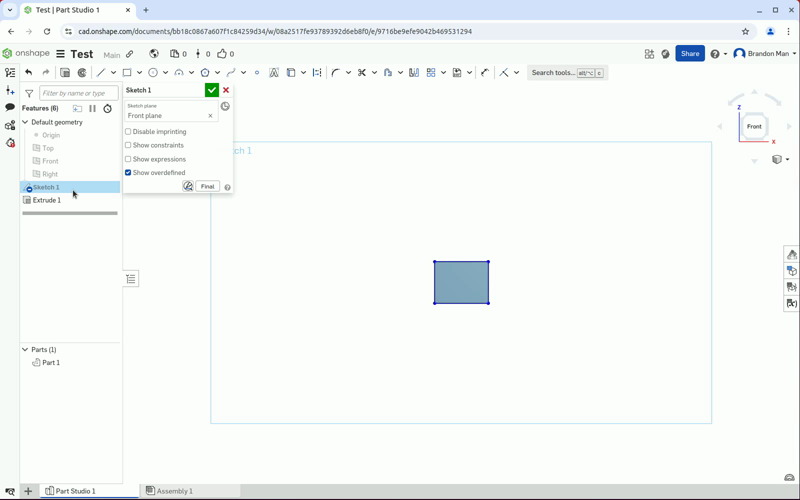
mouse_move(229, 92)
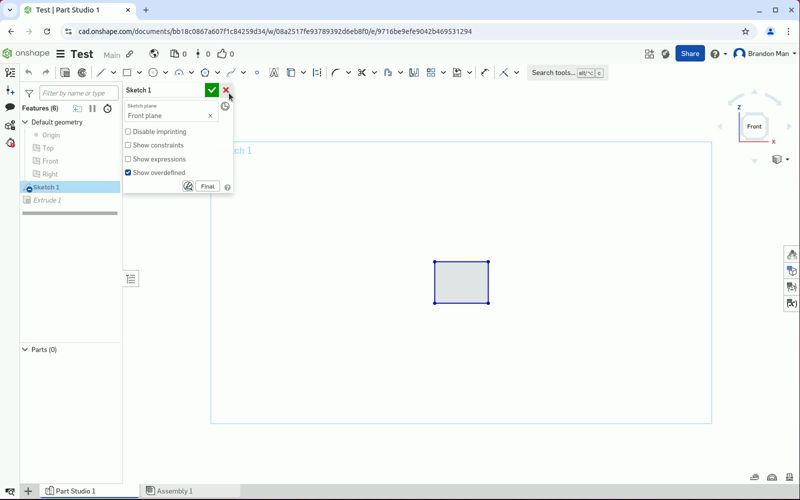
click(229, 92)
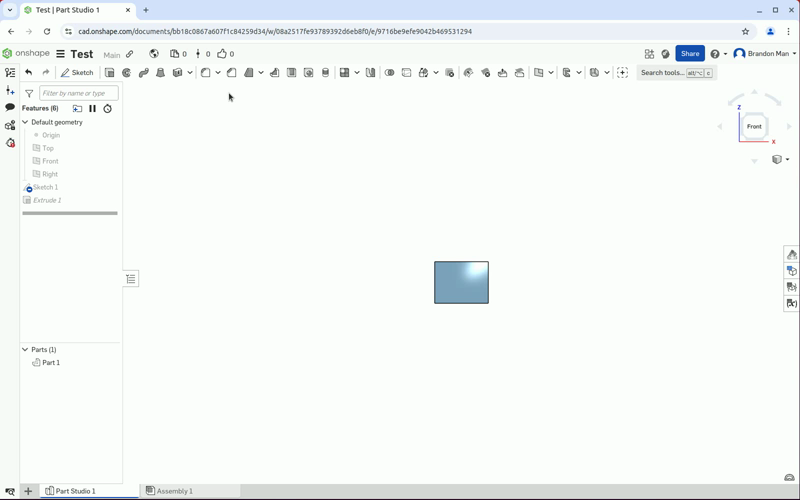
mouse_move(541, 75)
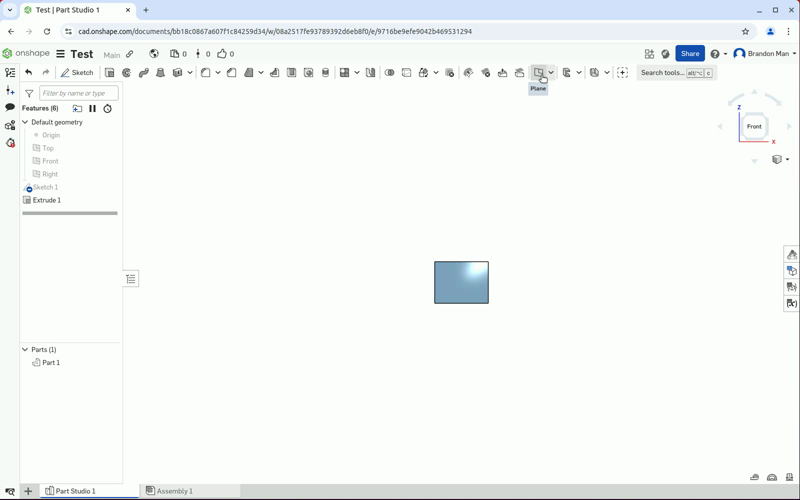
click(541, 75)
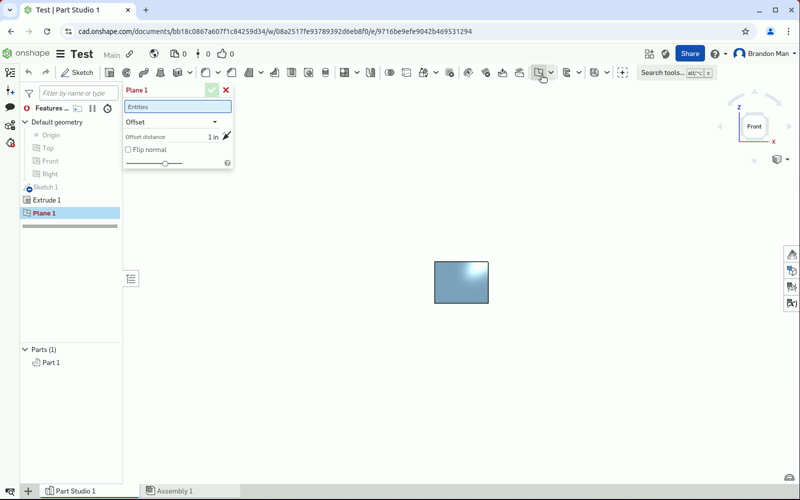
mouse_move(73, 163)
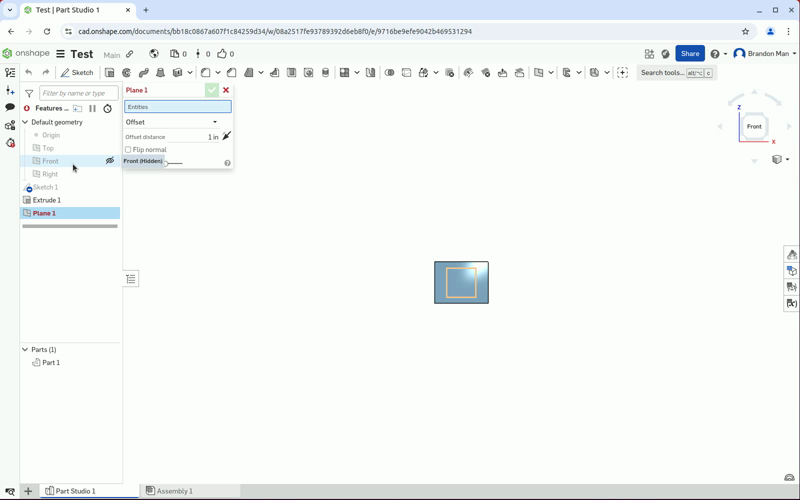
click(73, 163)
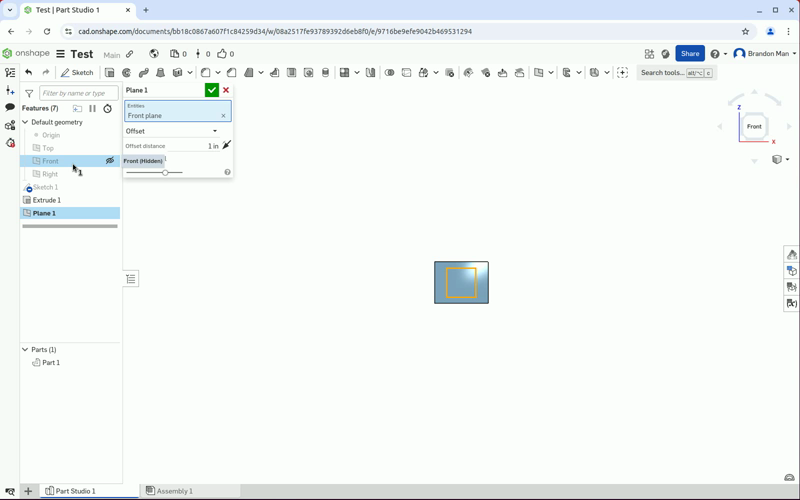
key(tab, 2)
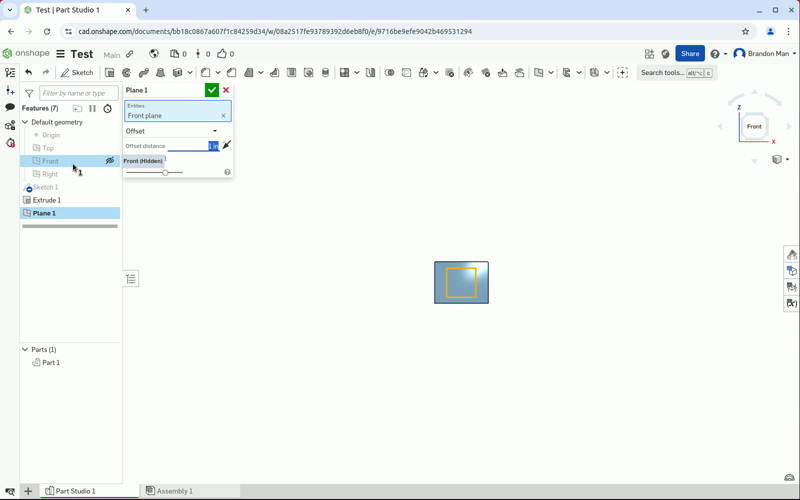
text(19.01)
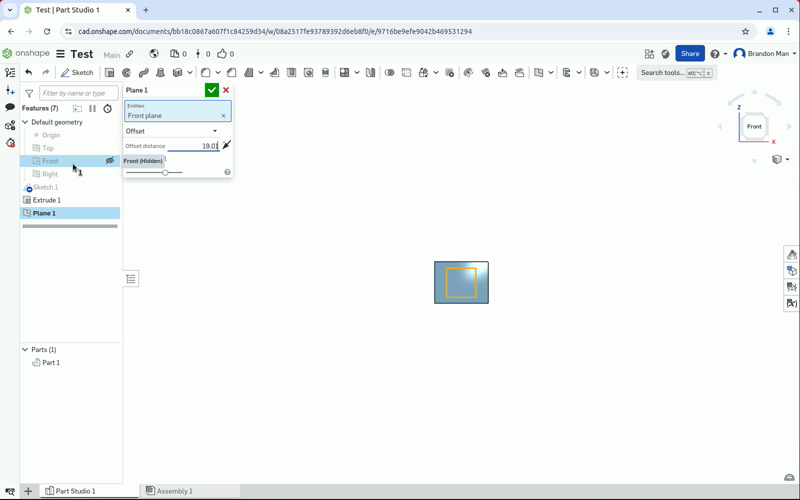
key(enter, 2)
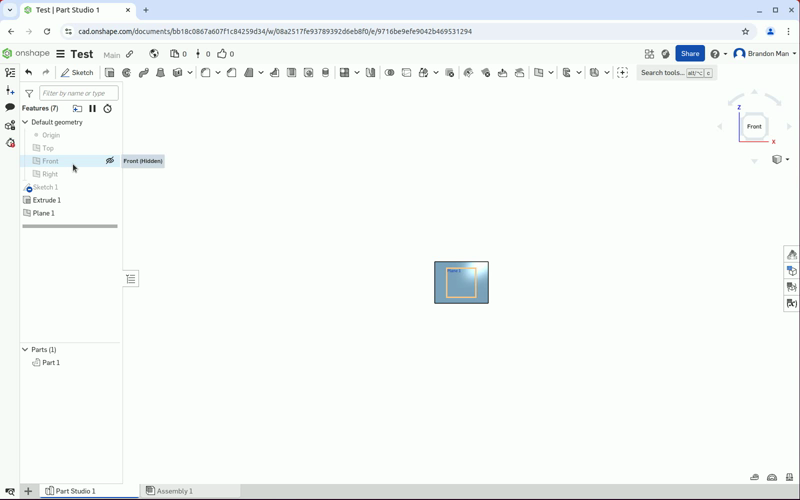
key(shift+s)
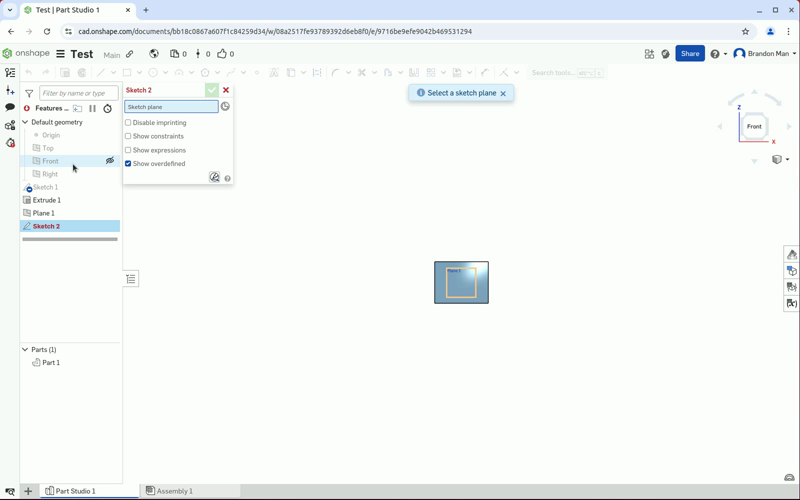
mouse_move(73, 215)
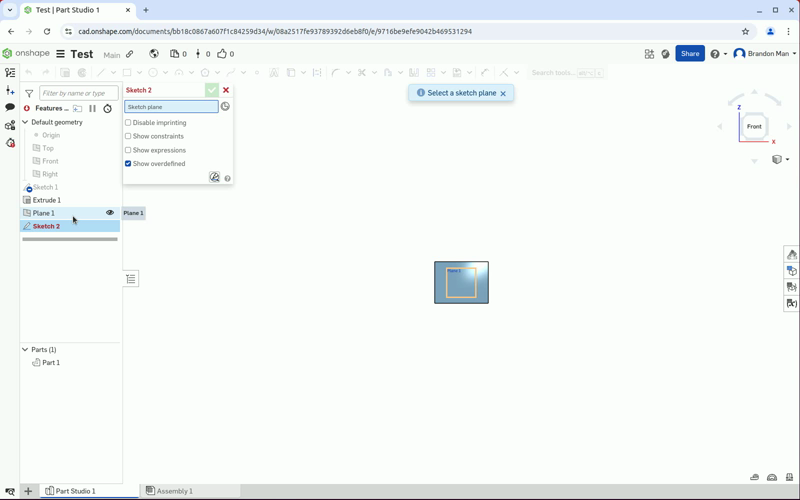
click(73, 215)
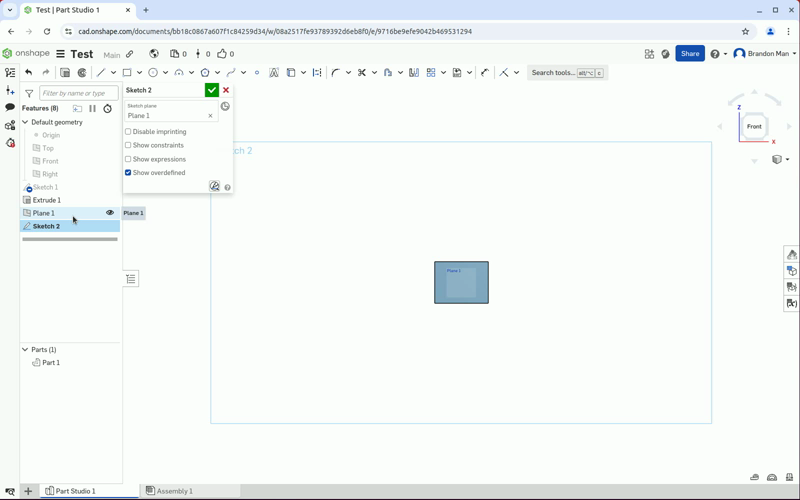
mouse_move(73, 352)
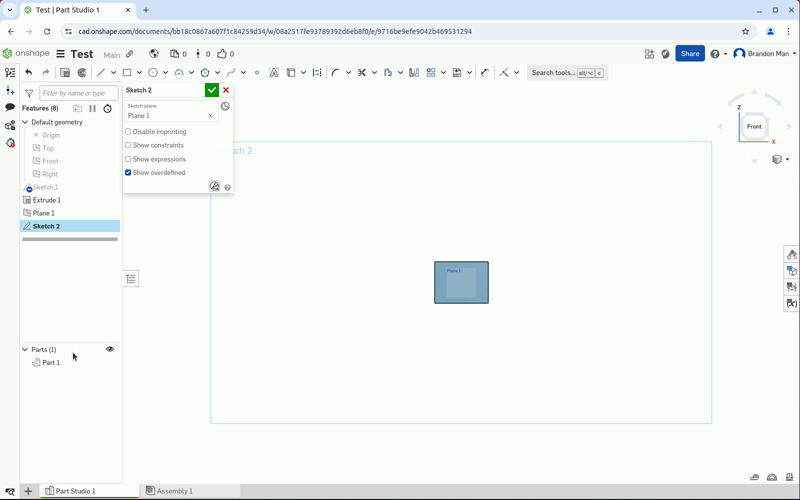
key(y)
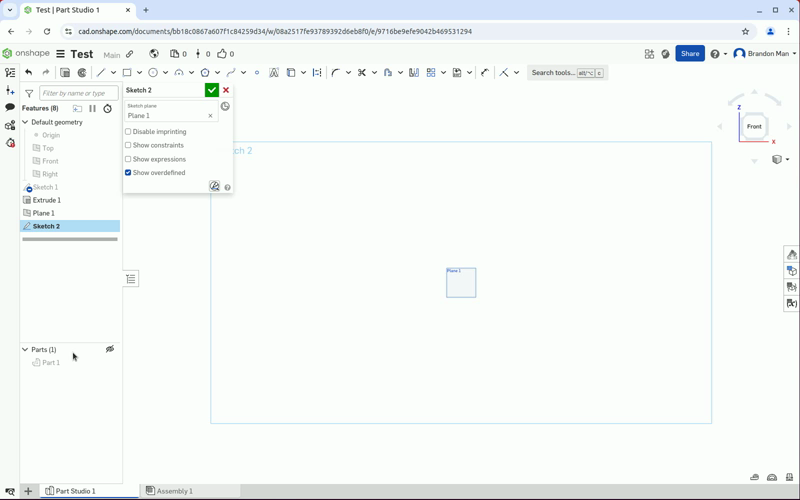
key(c)
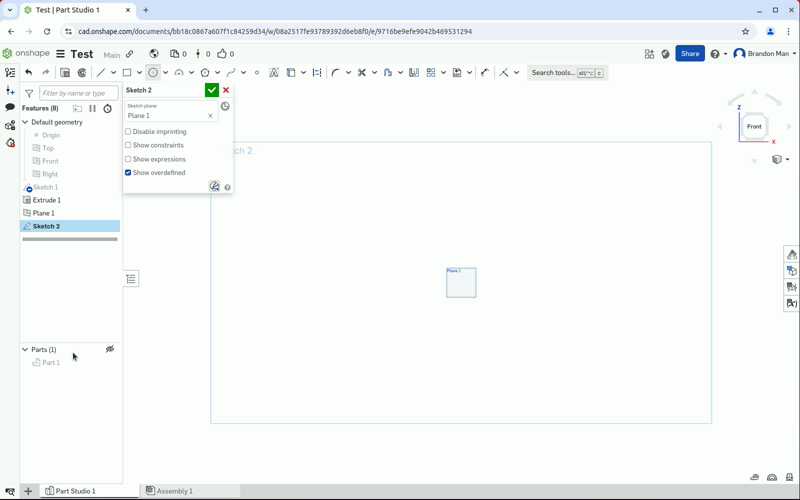
key_down(shift)
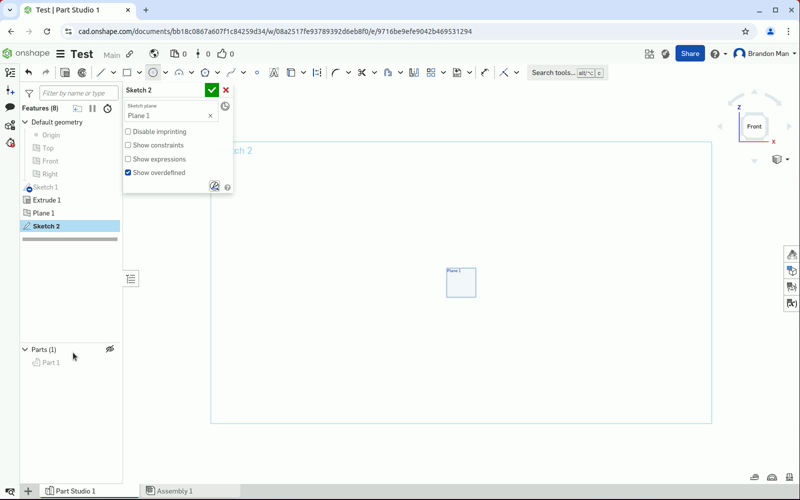
mouse_move(461, 282)
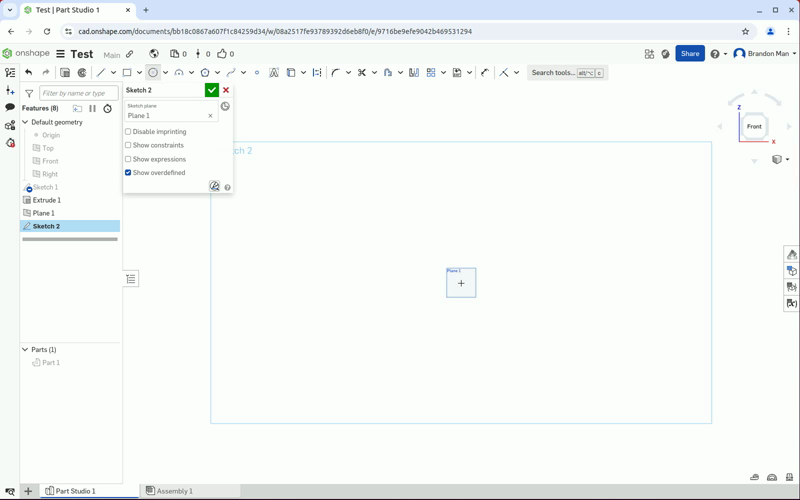
click(461, 282)
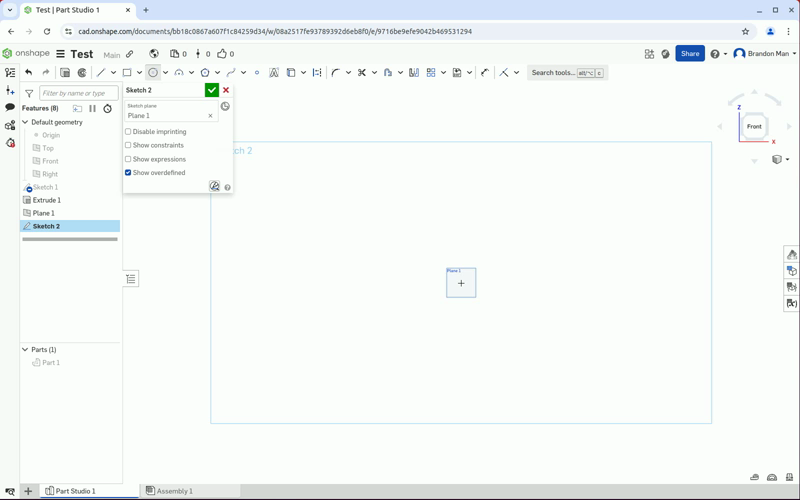
key_up(shift)
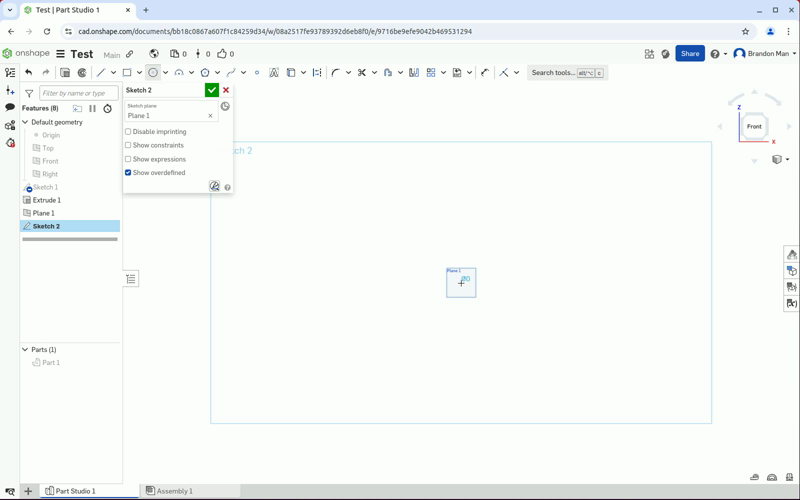
mouse_move(481, 282)
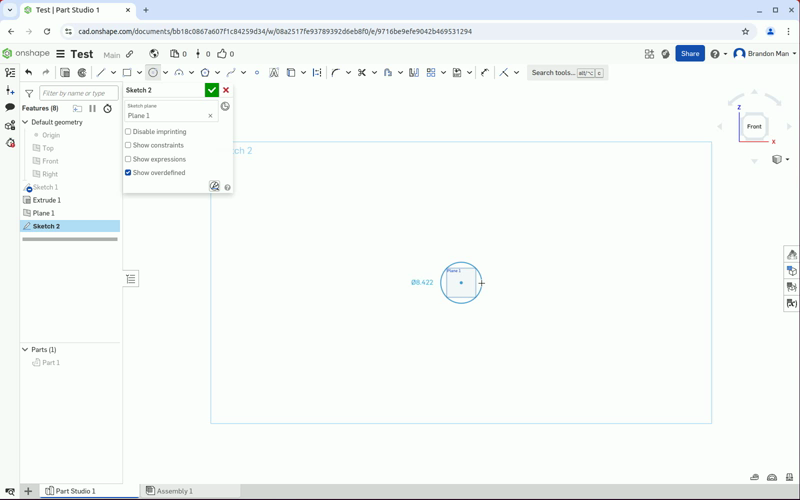
click(481, 282)
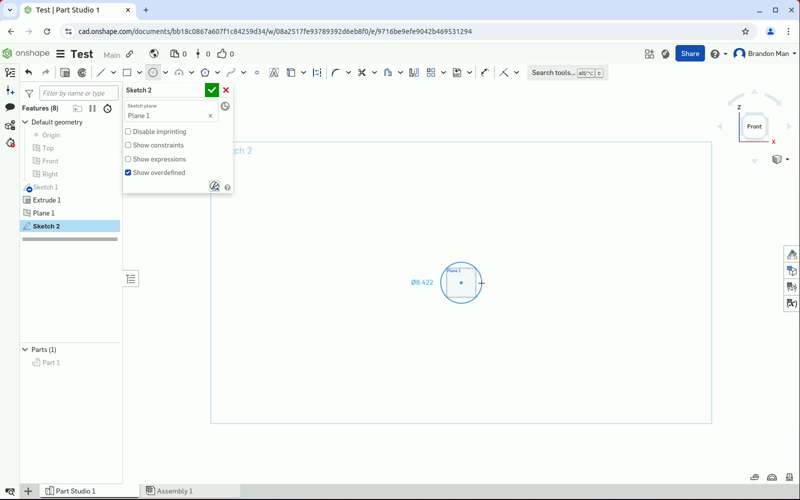
key(esc)
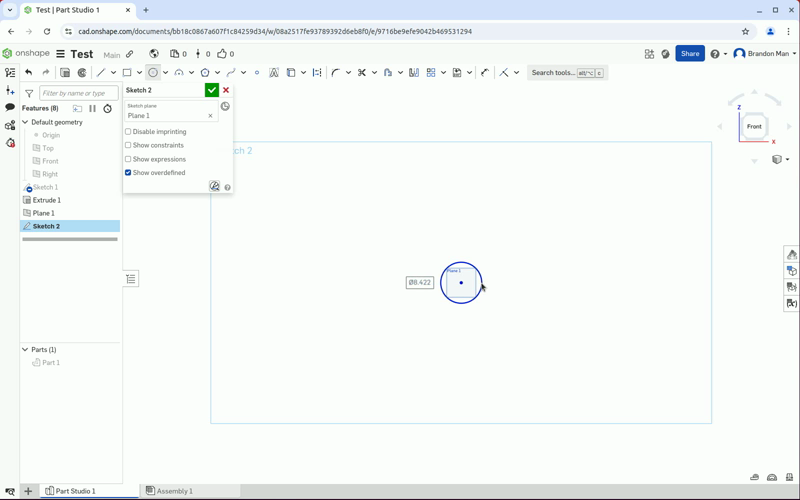
mouse_move(467, 265)
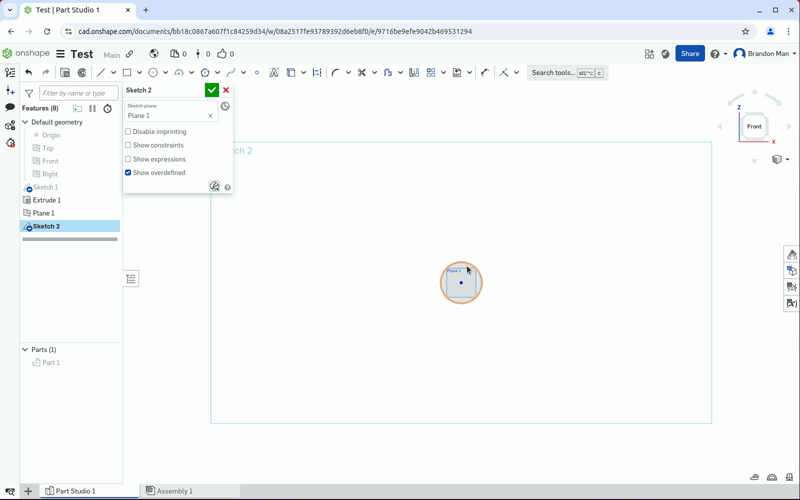
scroll(6)
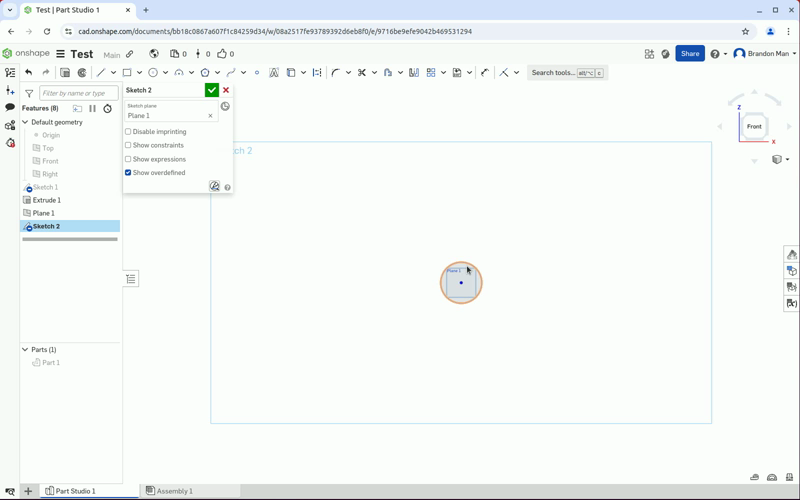
scroll(6)
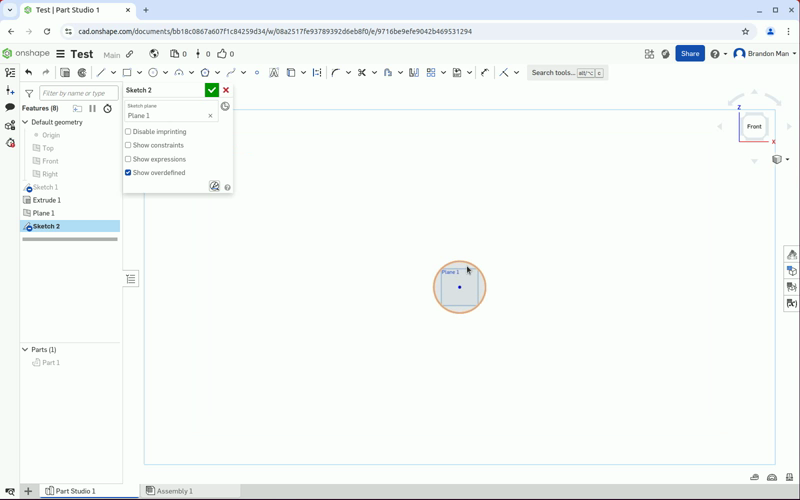
scroll(6)
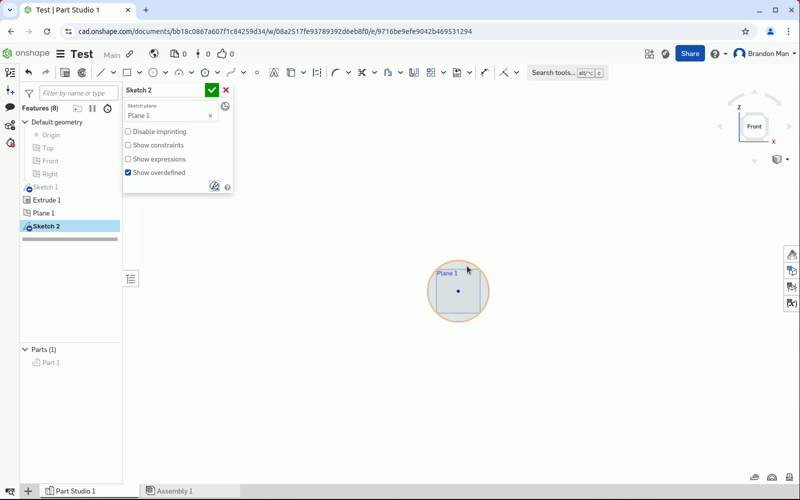
scroll(6)
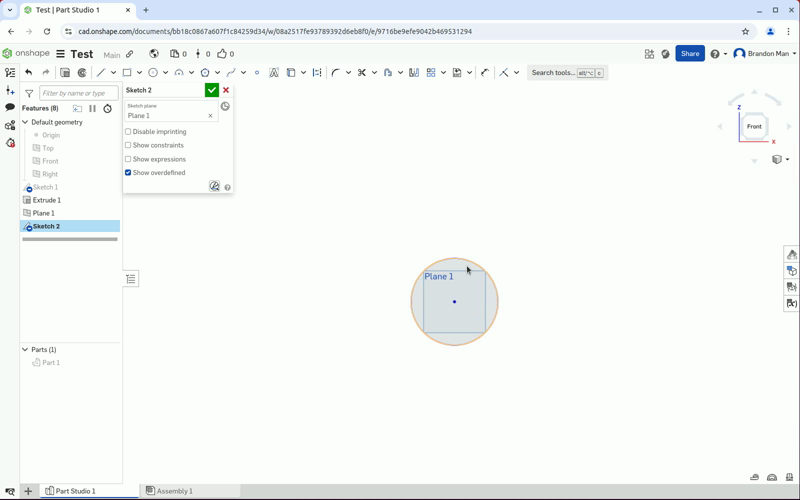
scroll(6)
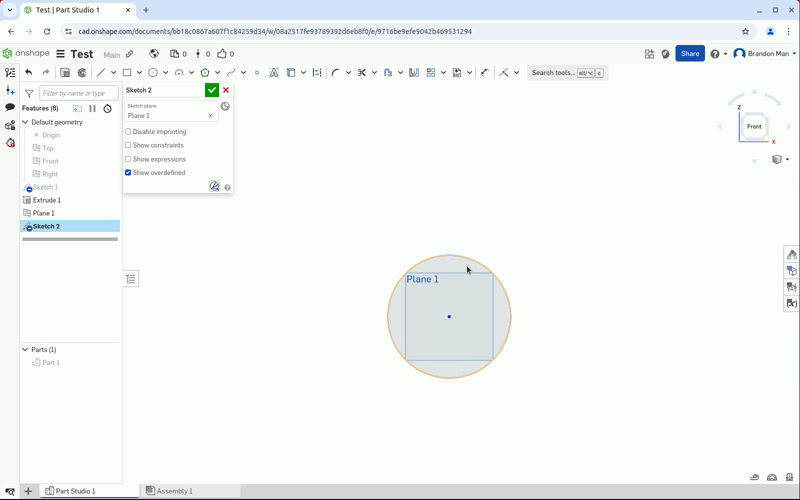
scroll(6)
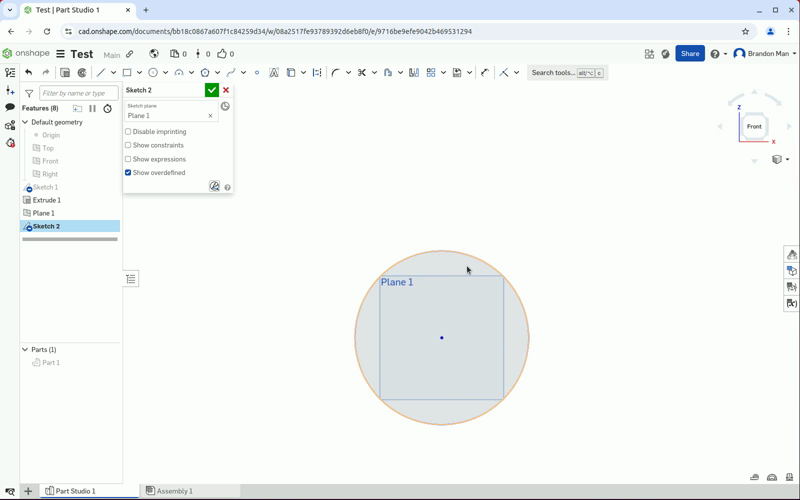
scroll(6)
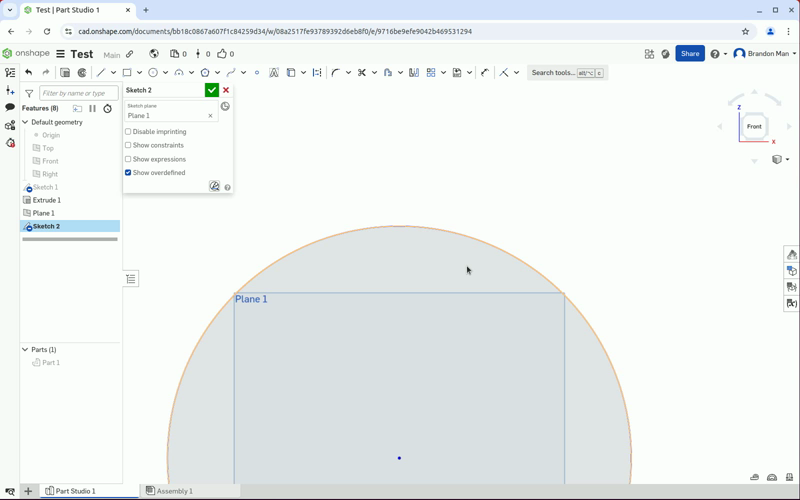
click(467, 265)
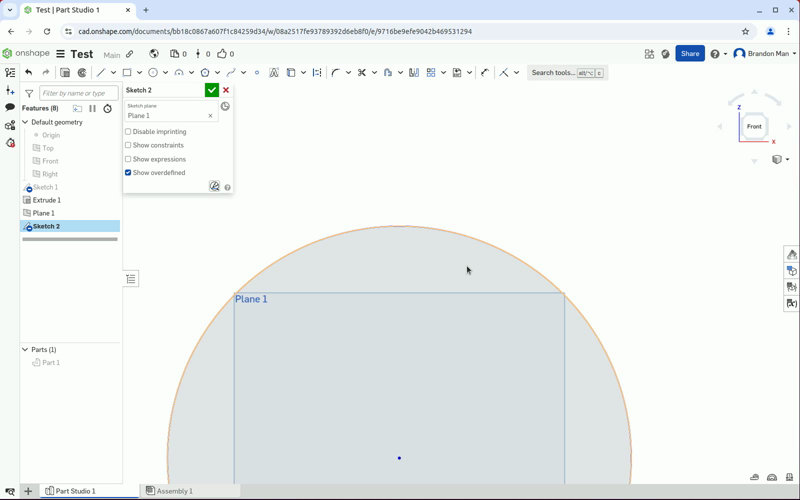
scroll(-6)
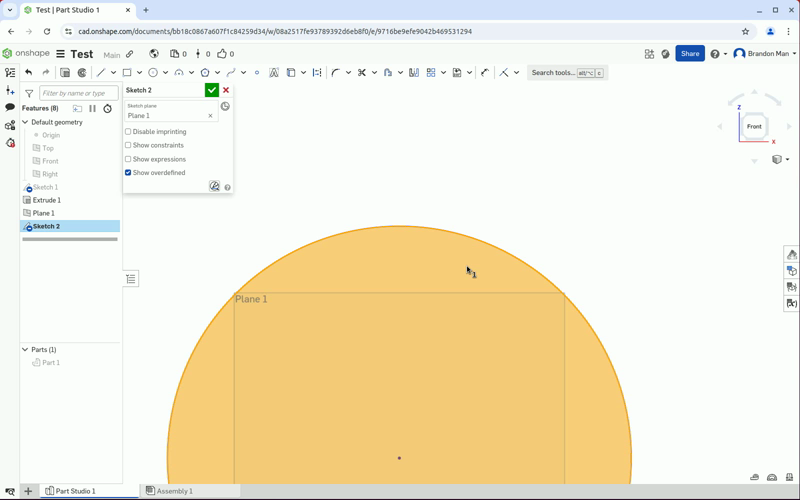
scroll(-6)
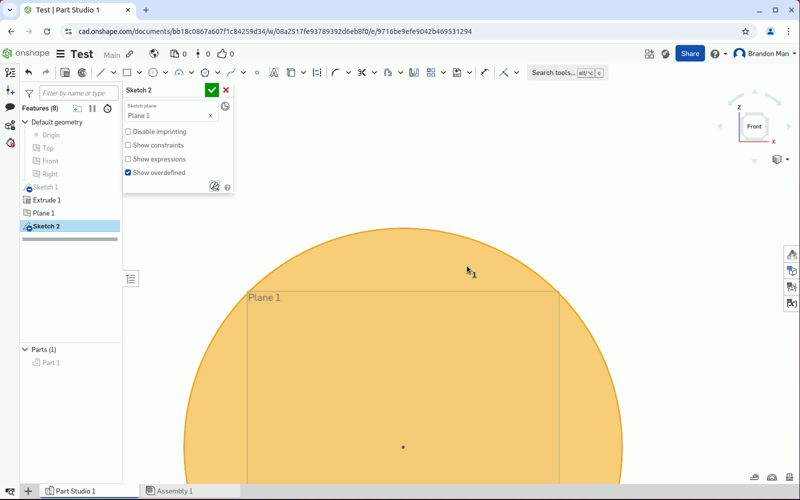
scroll(-6)
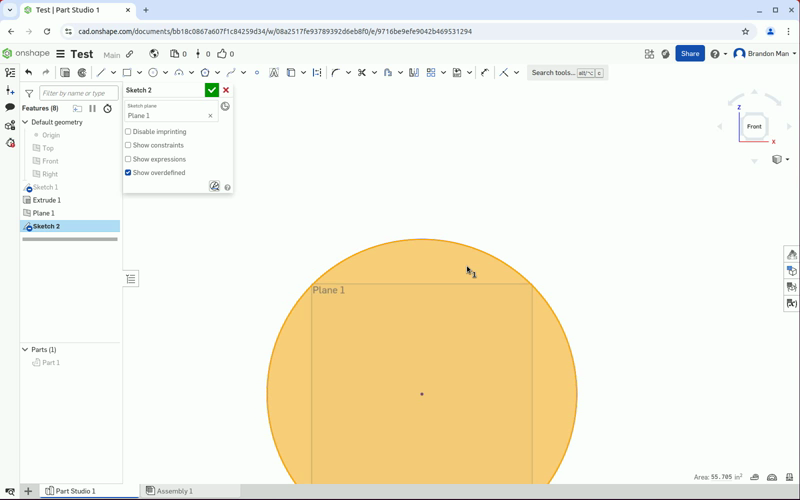
scroll(-6)
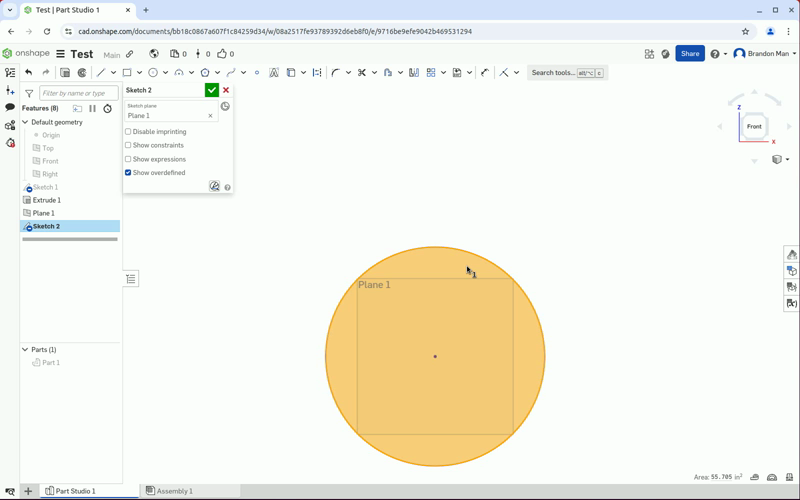
scroll(-6)
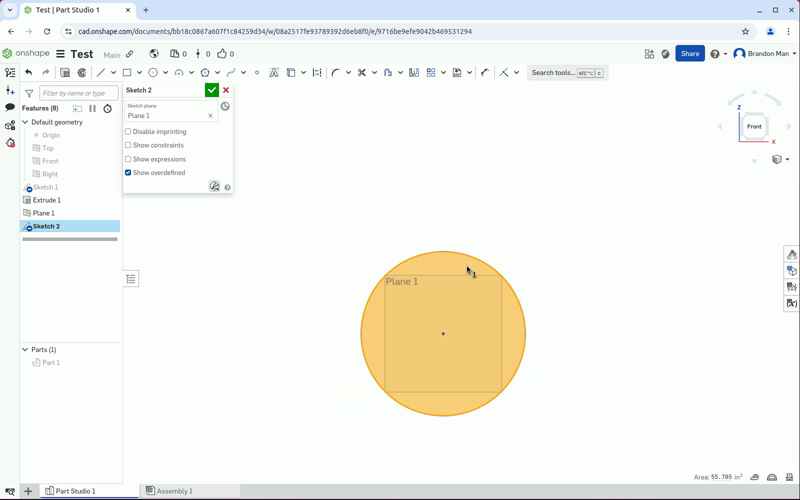
scroll(-6)
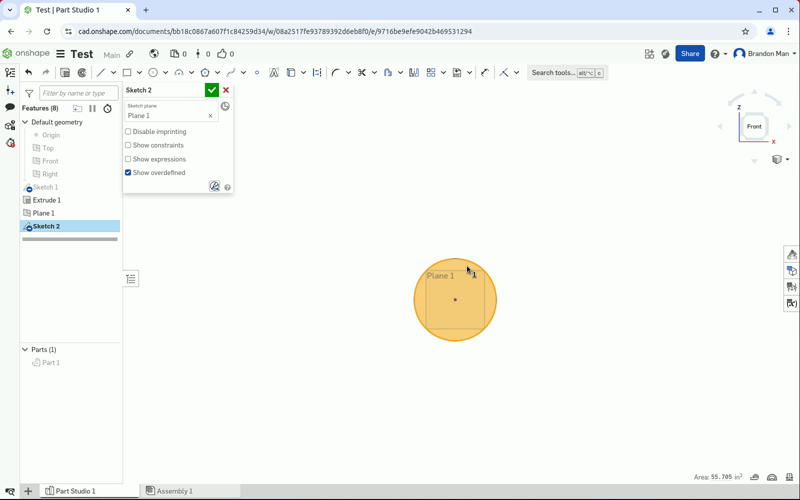
scroll(-6)
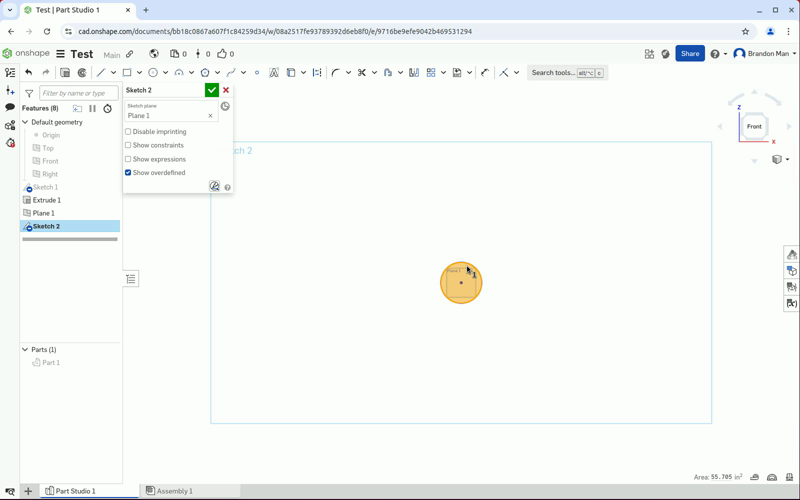
mouse_move(73, 352)
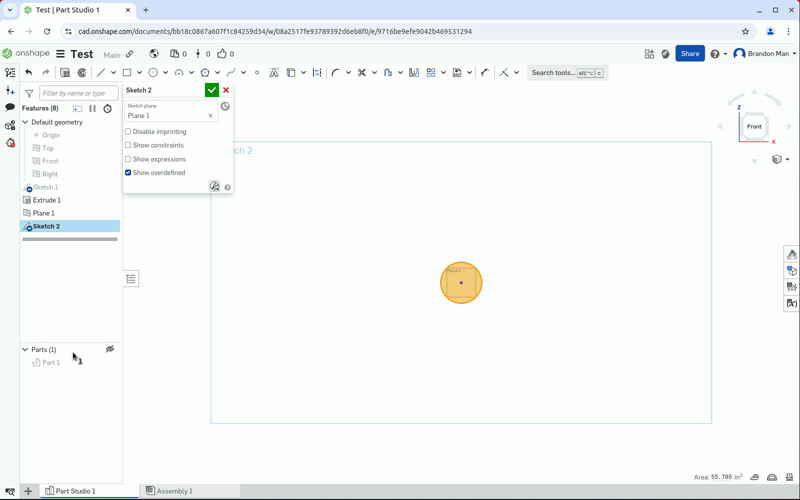
key(shift+y)
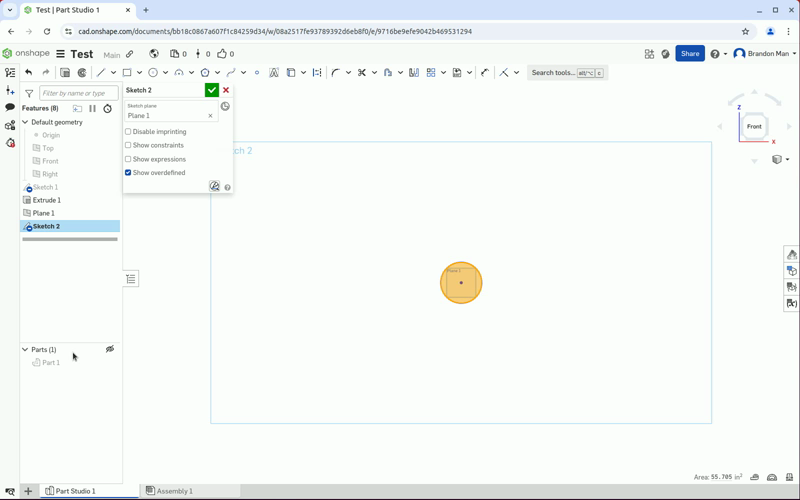
key(shift+e)
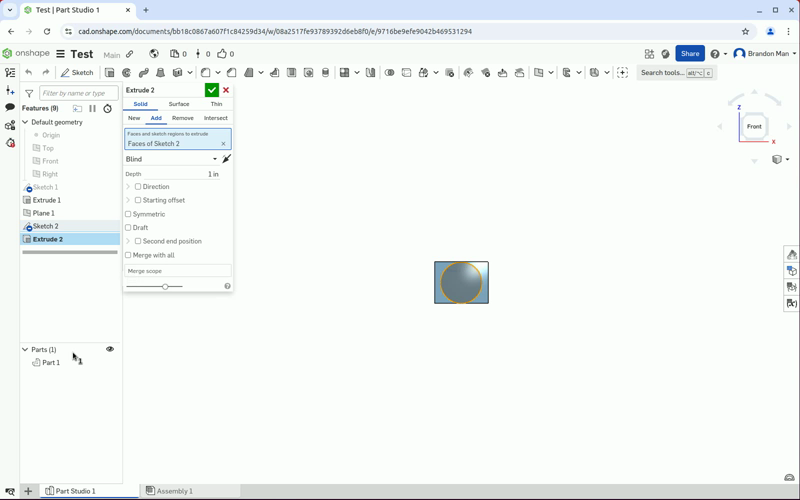
mouse_move(143, 106)
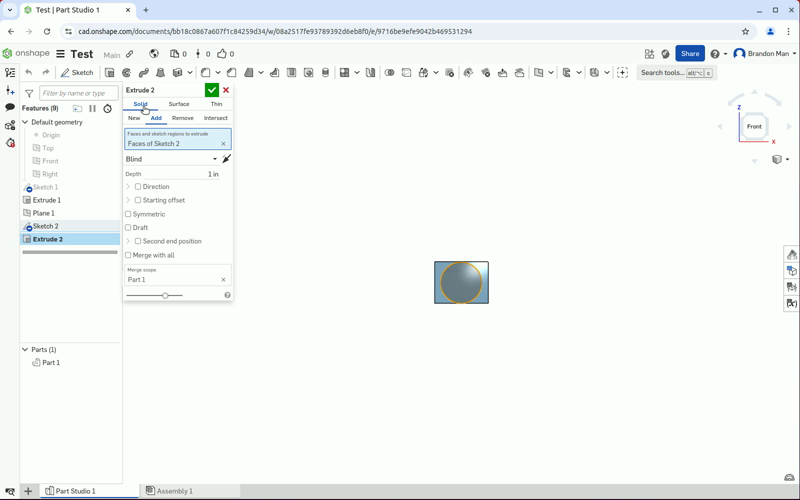
click(143, 106)
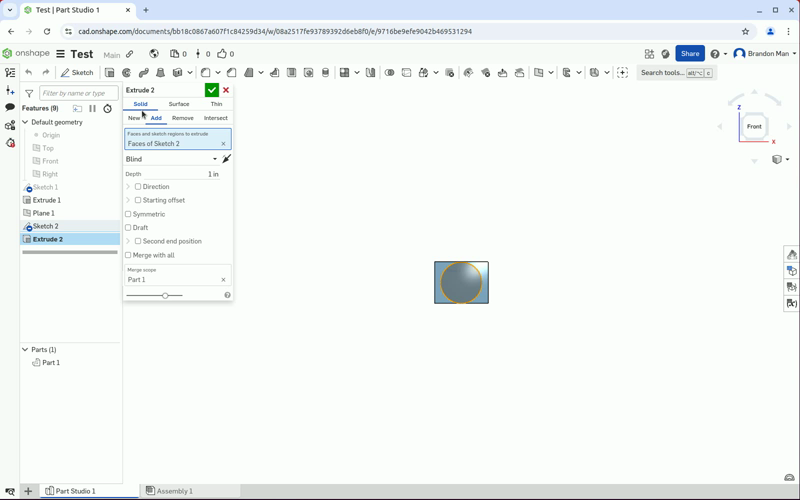
mouse_move(137, 120)
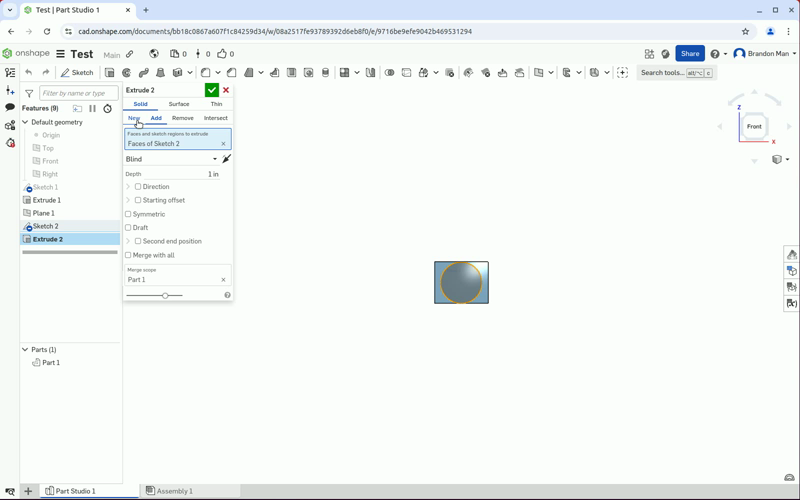
click(137, 120)
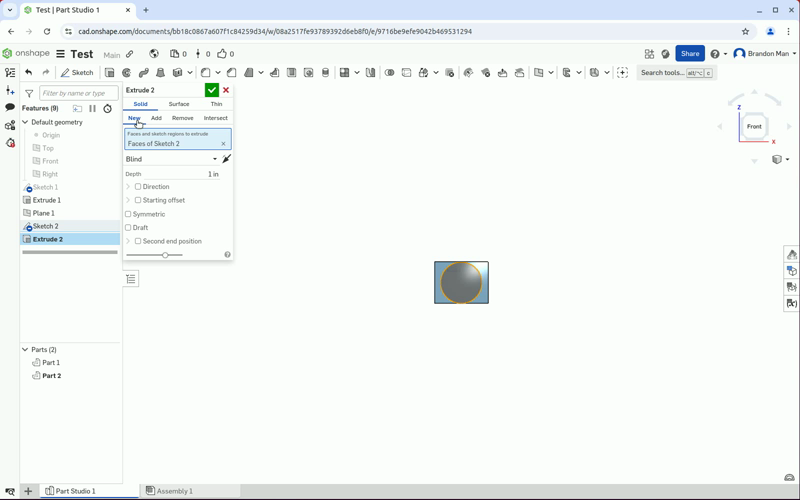
key(tab, 4)
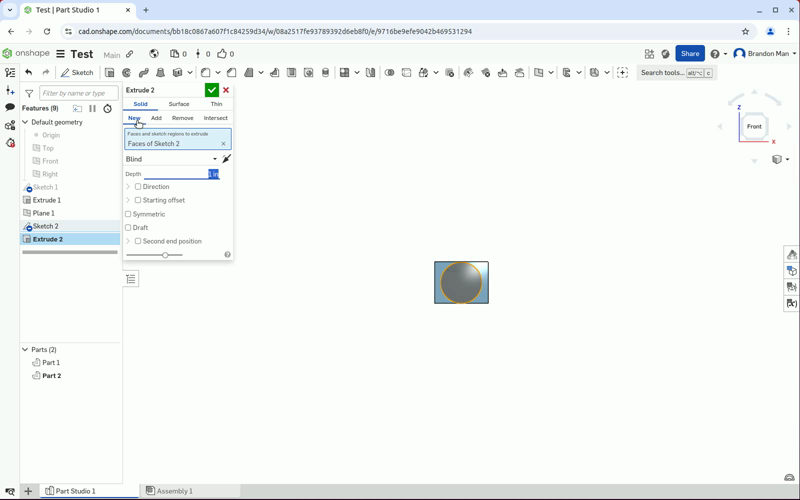
text(4.092)
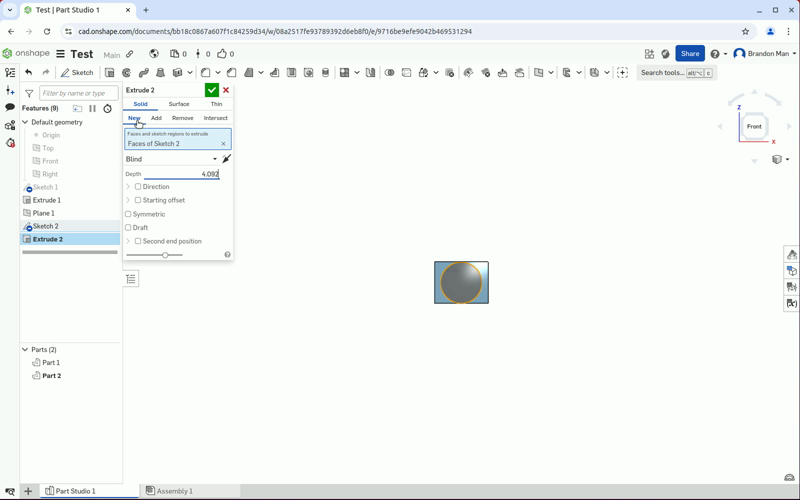
key(enter)
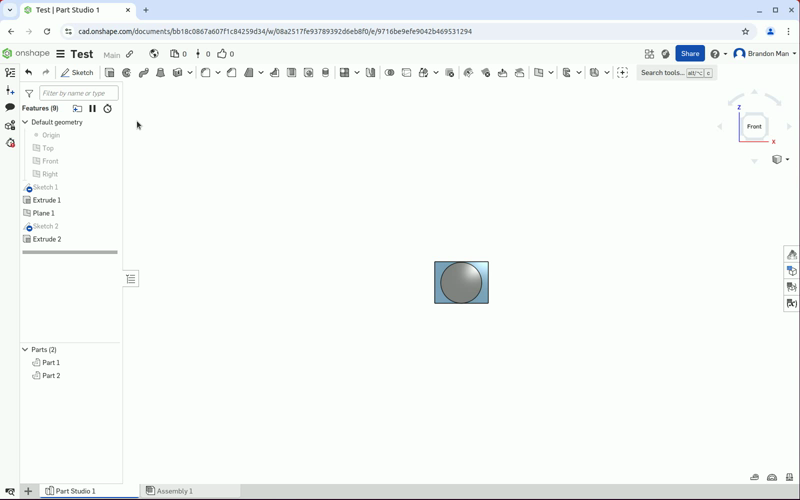
key(shift+h)
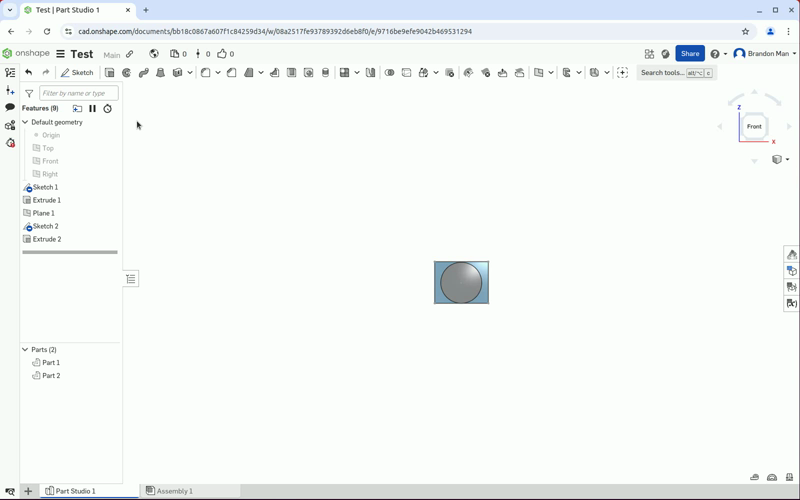
key(shift+h)
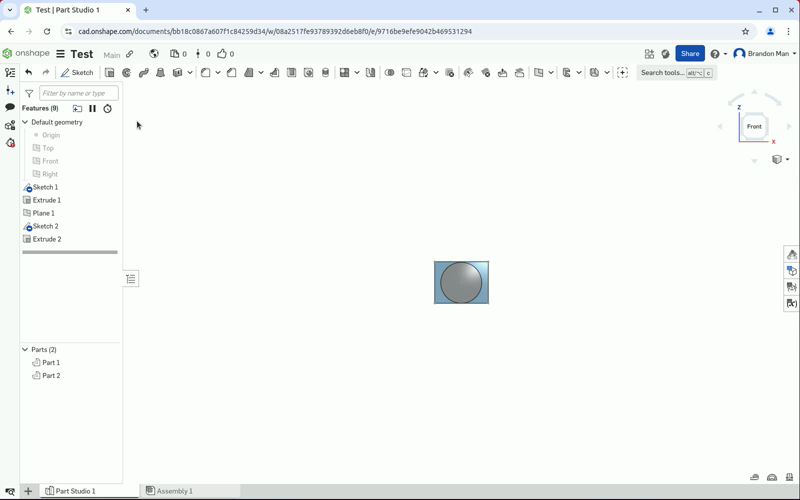
key(shift+7)
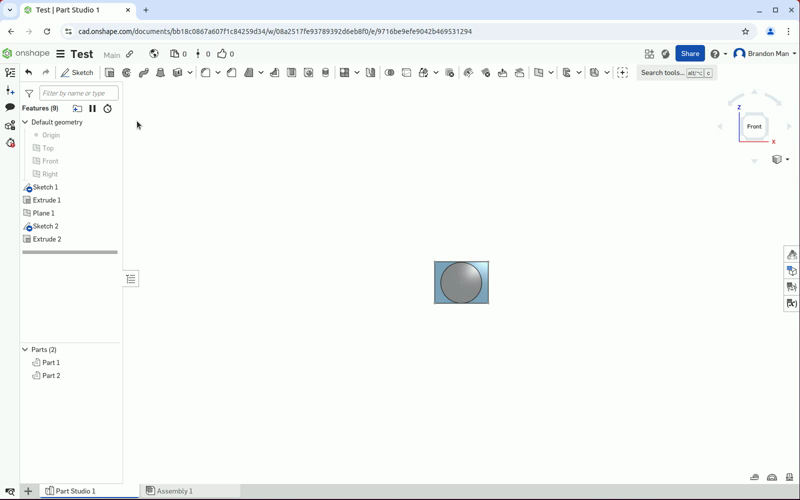
key(left, 2)
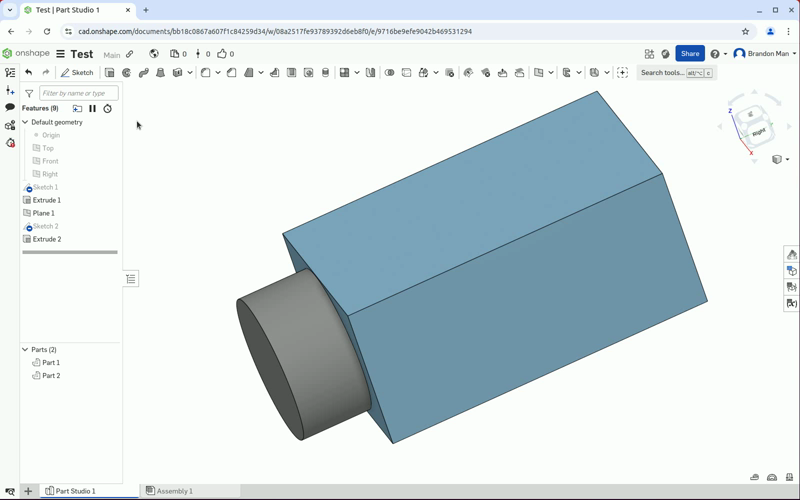
key(down, 2)
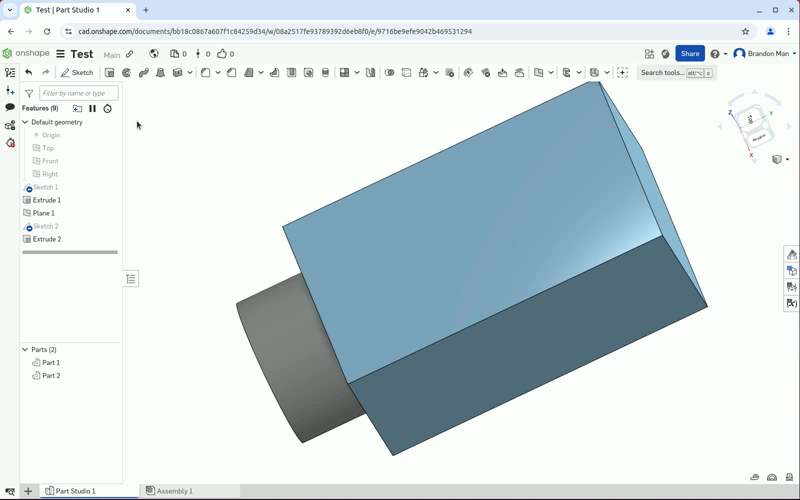
key(up, 2)
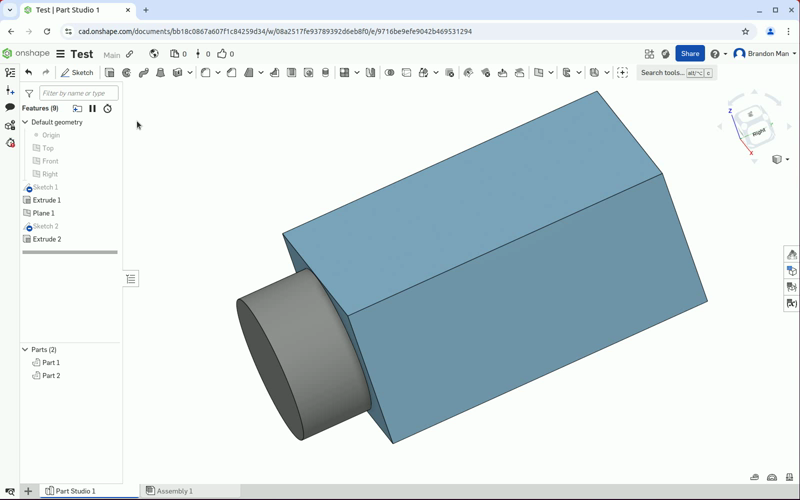
key(right, 2)
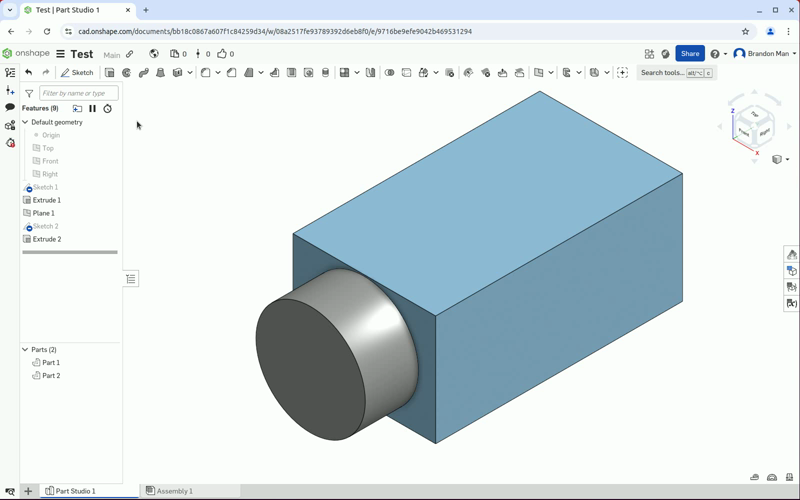
mouse_move(73, 189)
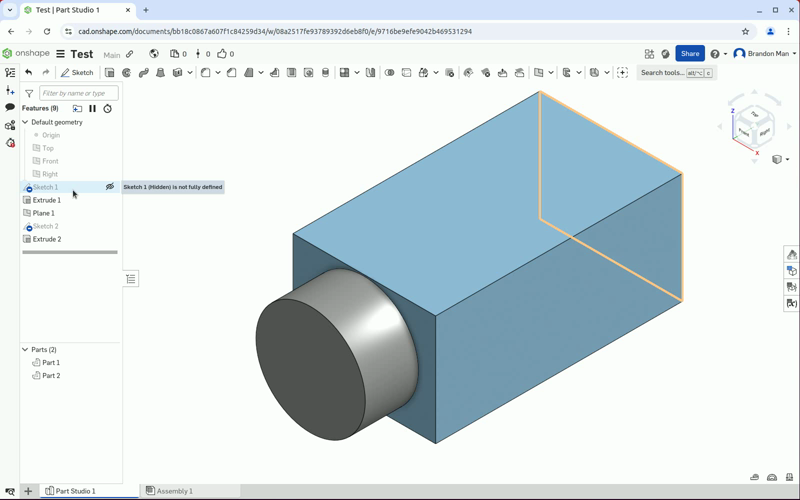
click(73, 189)